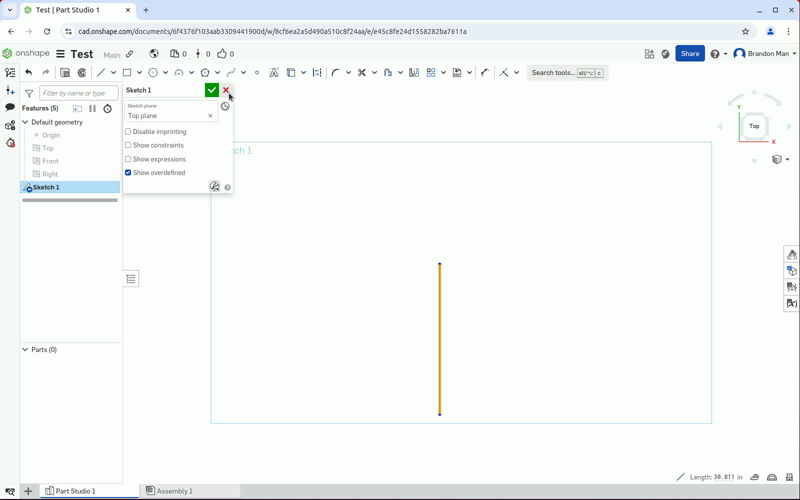
key(shift+h)
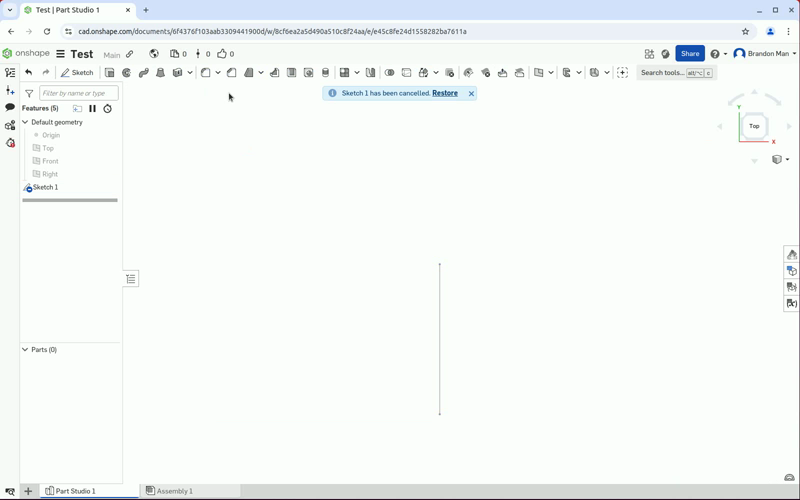
key(shift+s)
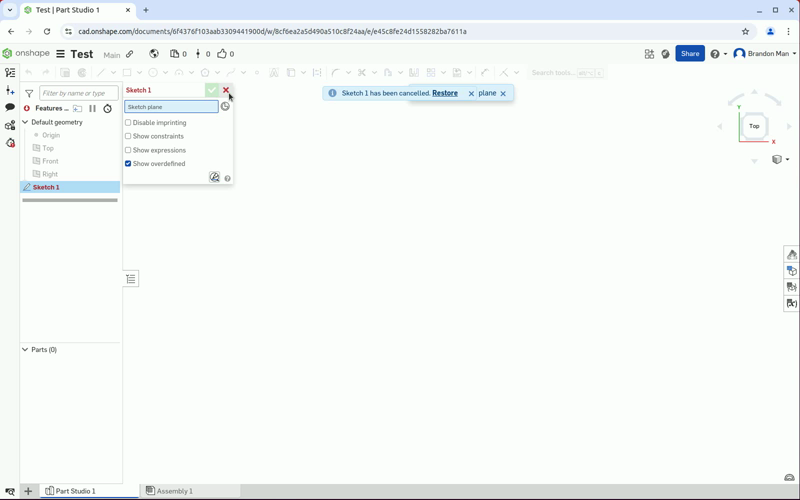
mouse_move(73, 150)
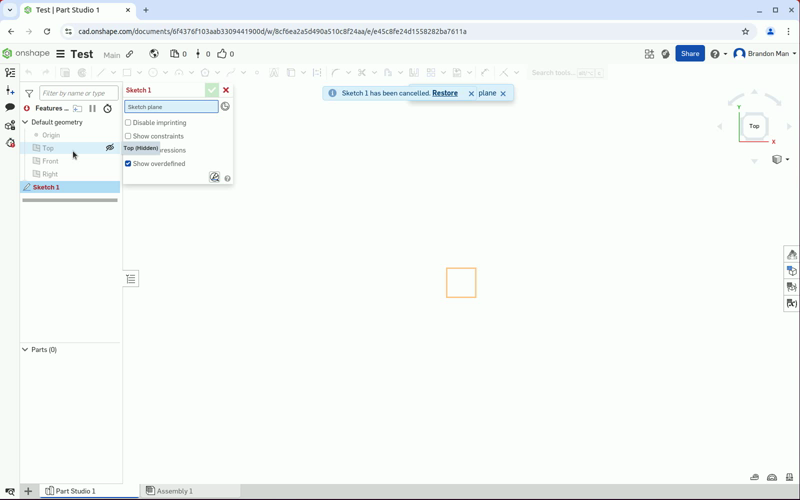
click(73, 150)
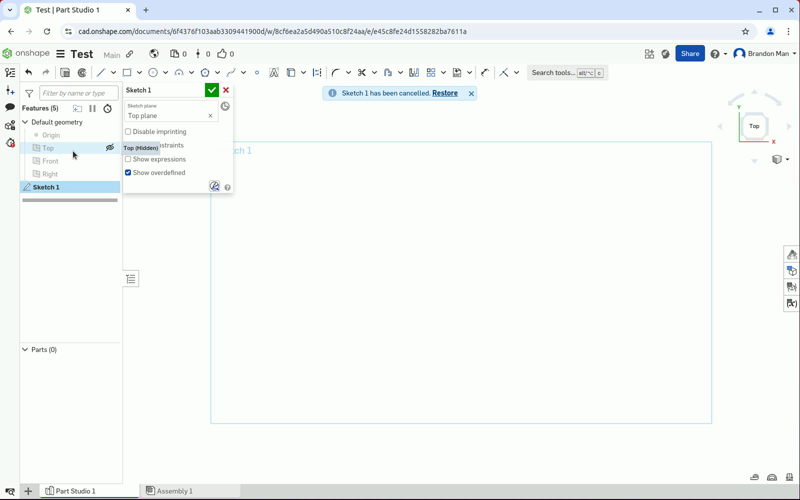
mouse_move(73, 352)
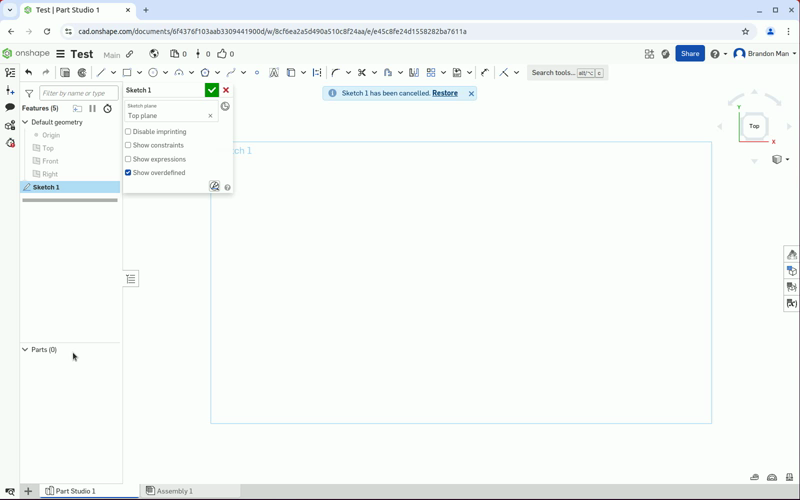
key(y)
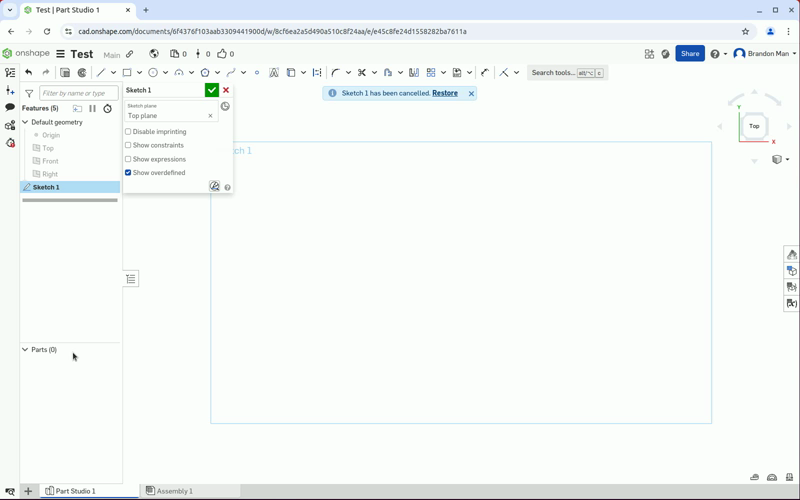
key(c)
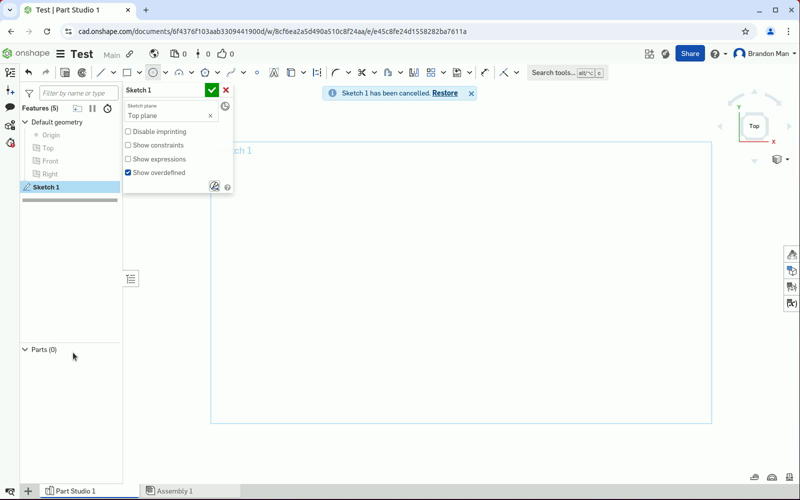
key_down(shift)
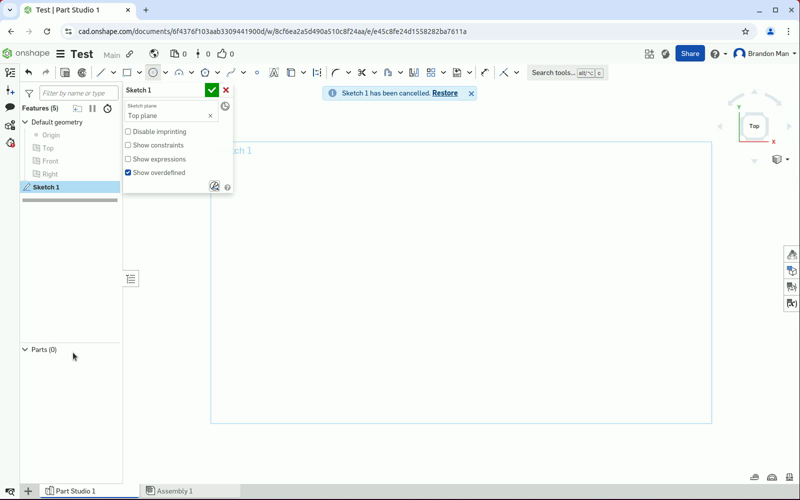
mouse_move(461, 282)
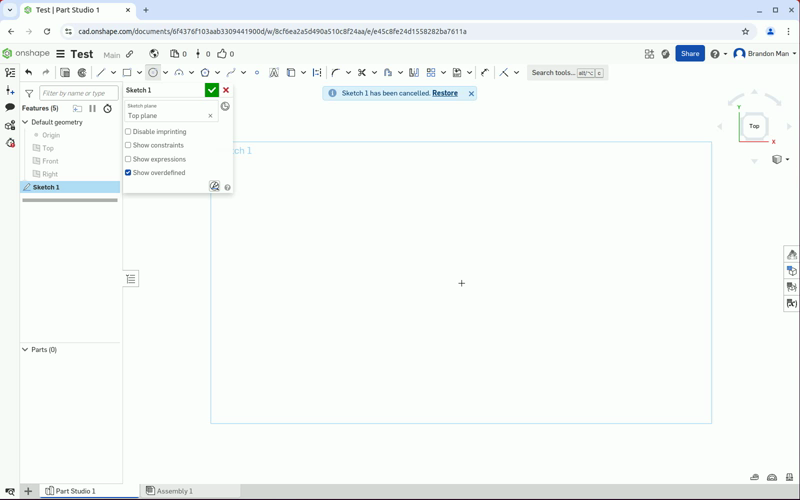
click(461, 282)
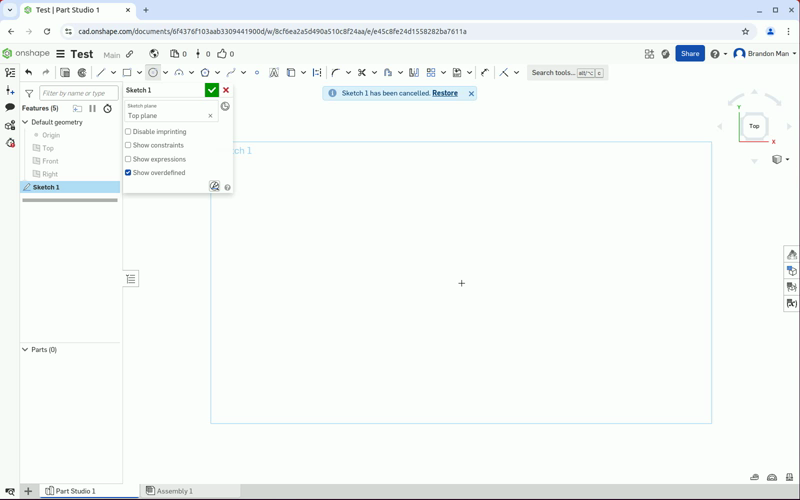
key_up(shift)
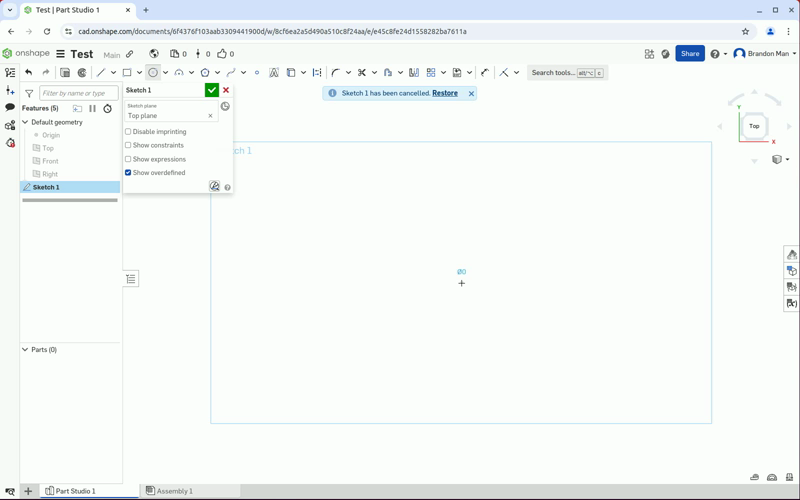
mouse_move(550, 282)
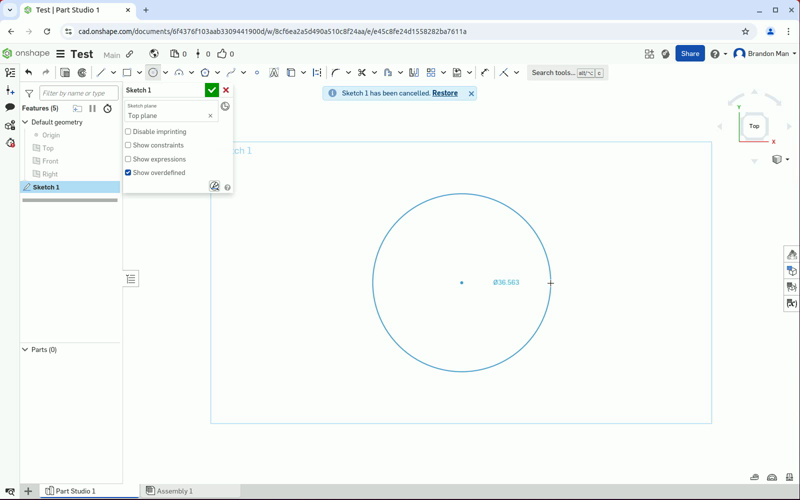
click(550, 282)
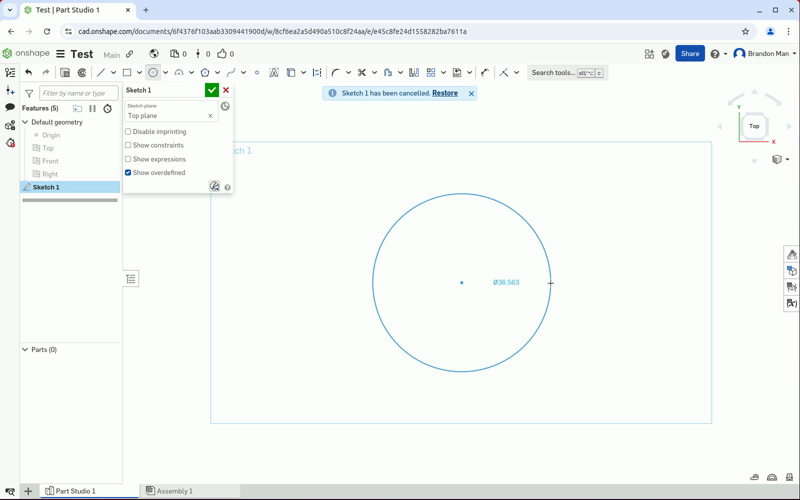
key(esc)
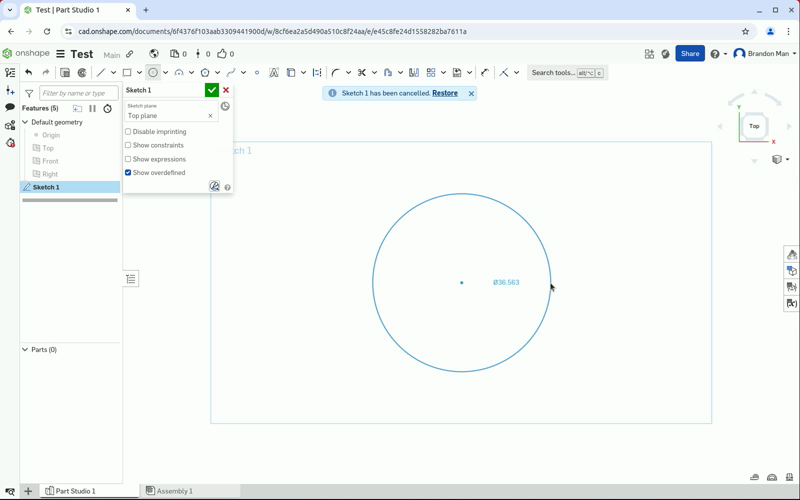
key(c)
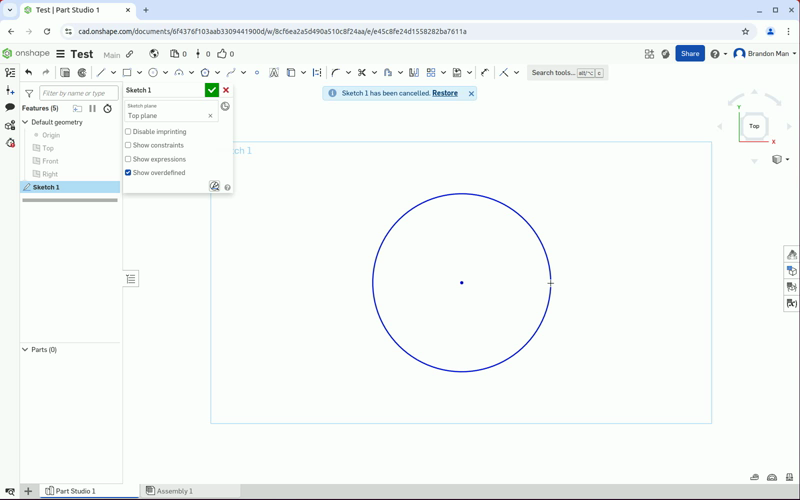
key_down(shift)
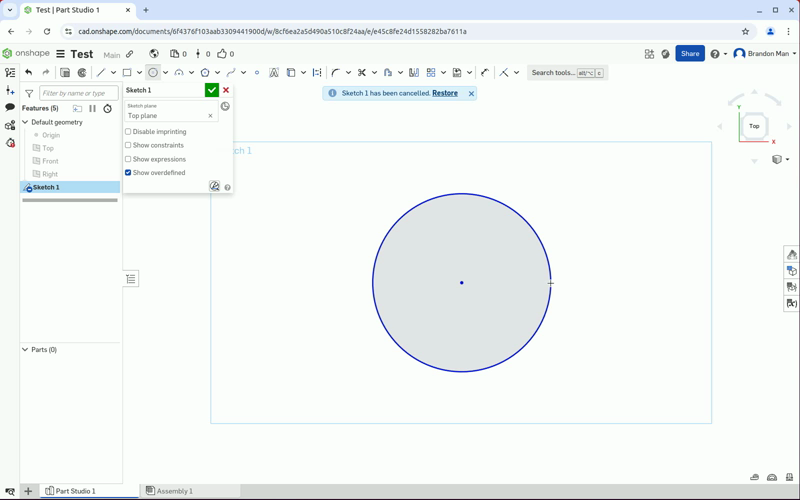
mouse_move(461, 282)
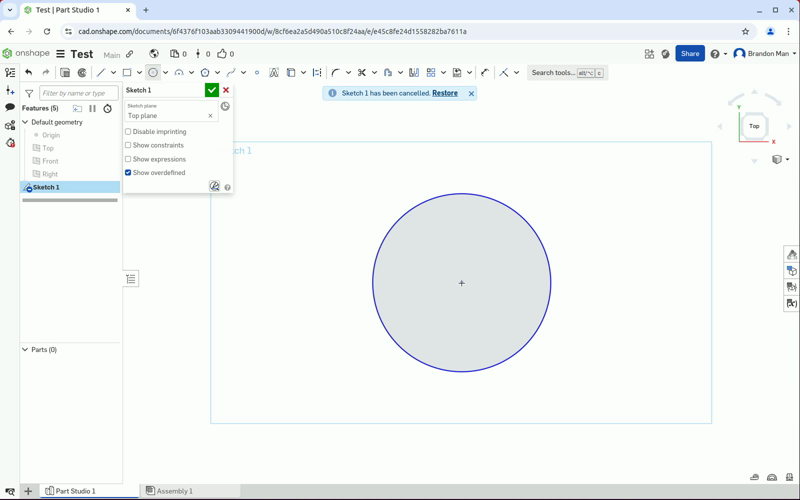
click(461, 282)
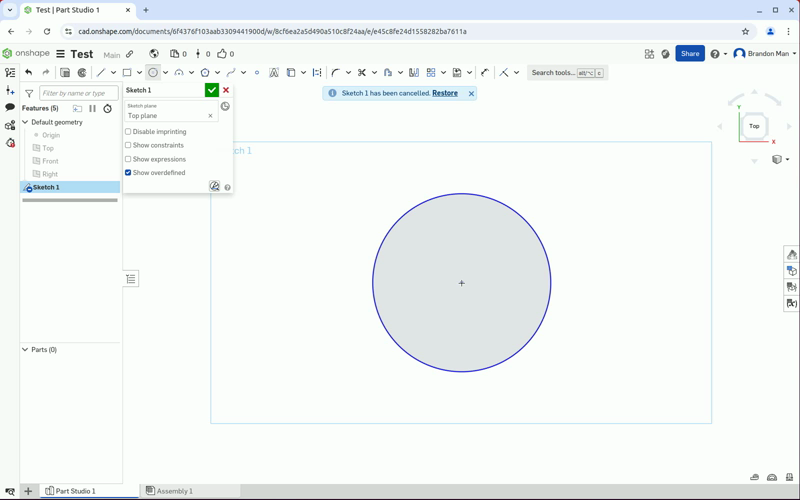
key_up(shift)
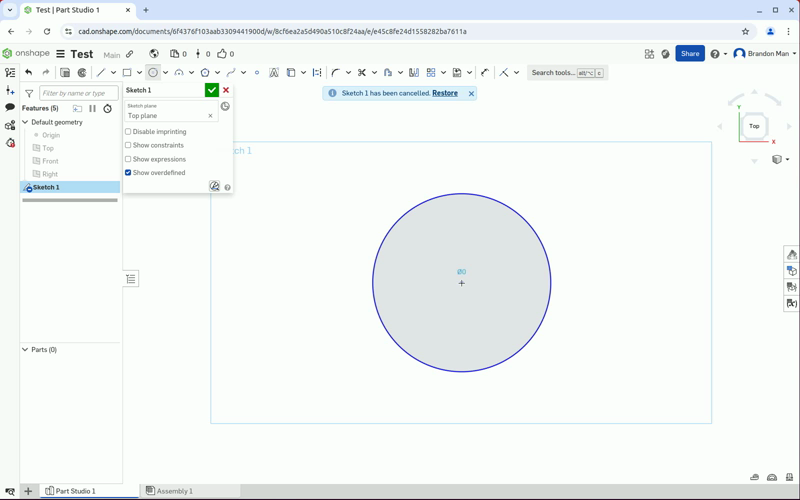
mouse_move(501, 282)
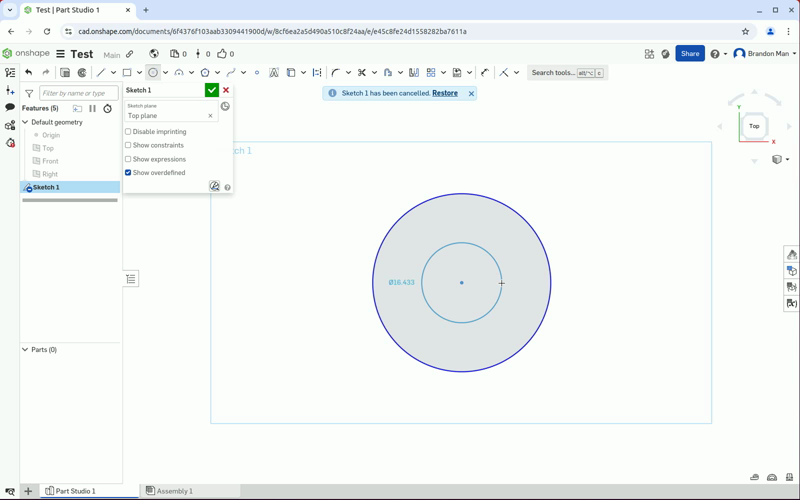
click(501, 282)
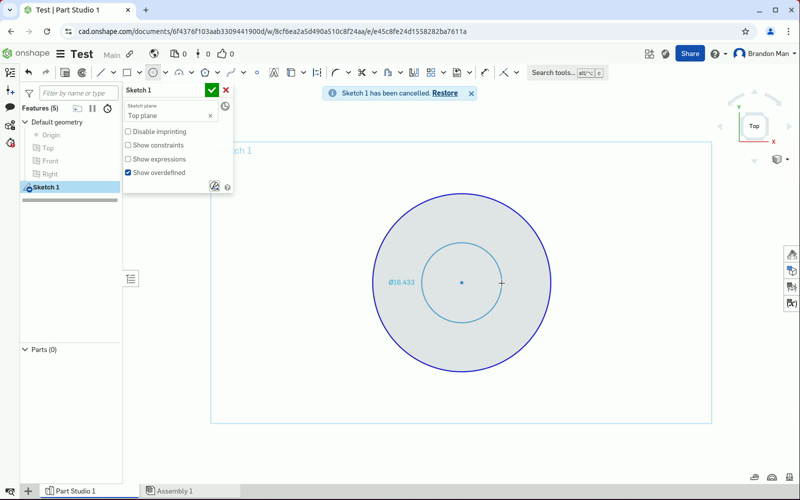
key(esc)
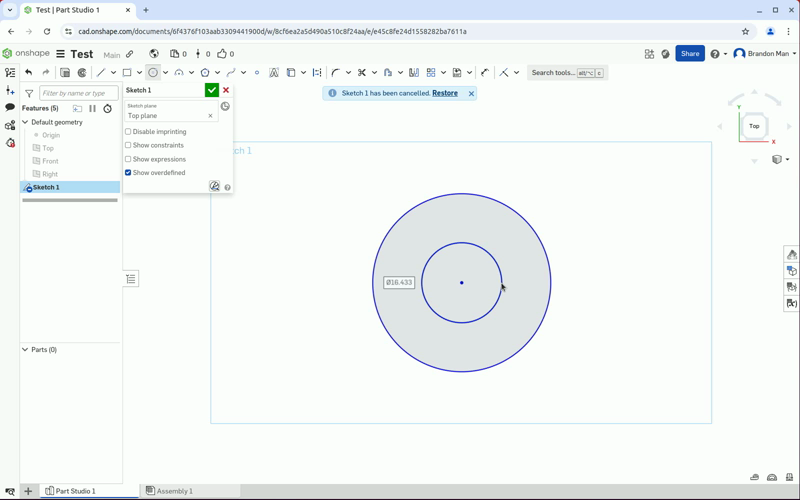
mouse_move(522, 289)
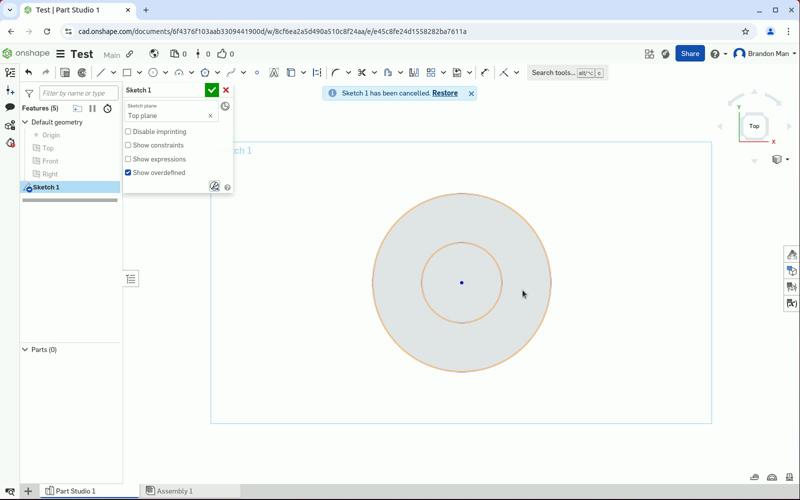
click(522, 289)
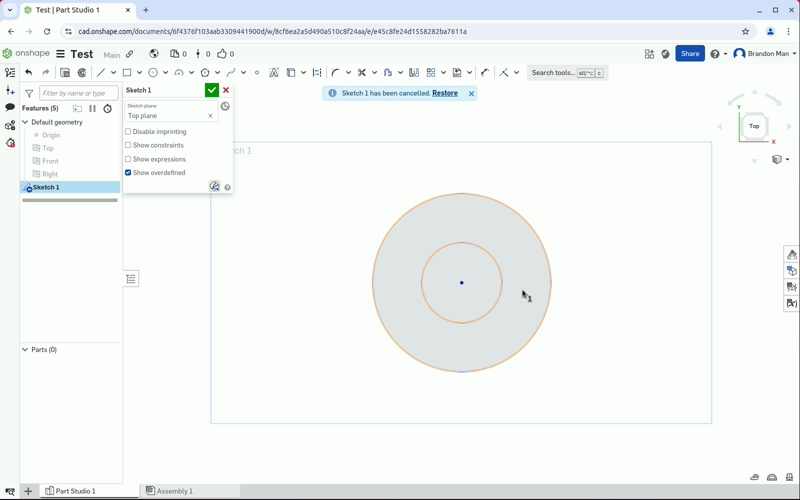
mouse_move(73, 352)
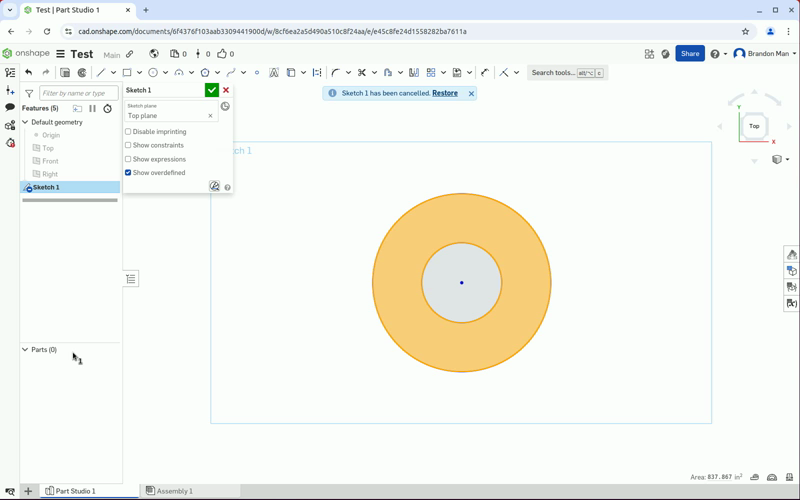
key(shift+y)
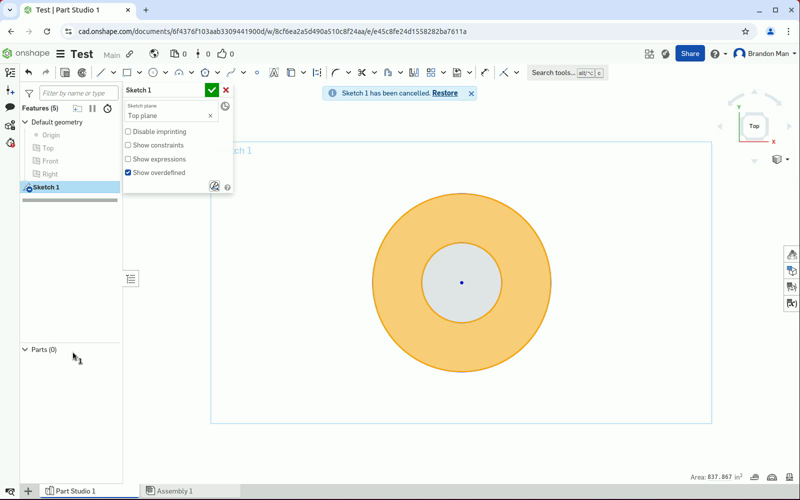
key(shift+e)
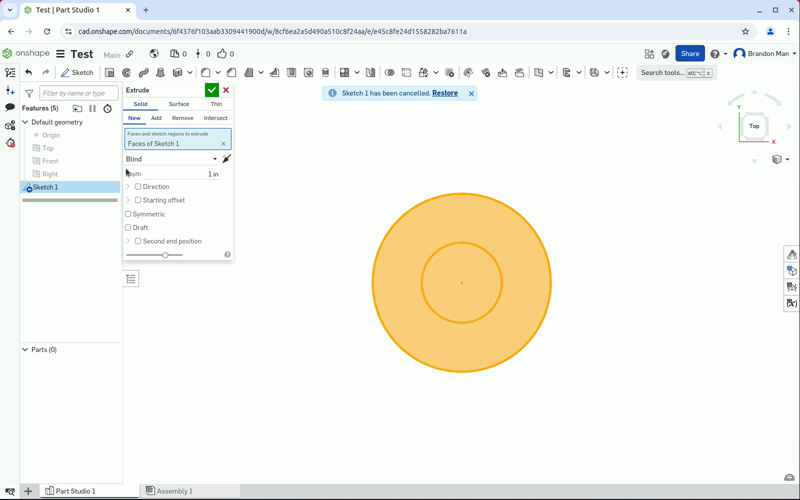
mouse_move(143, 106)
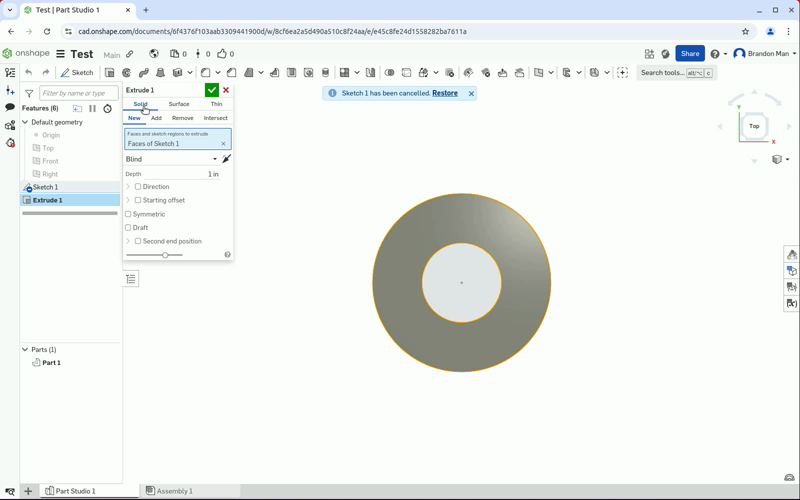
click(143, 106)
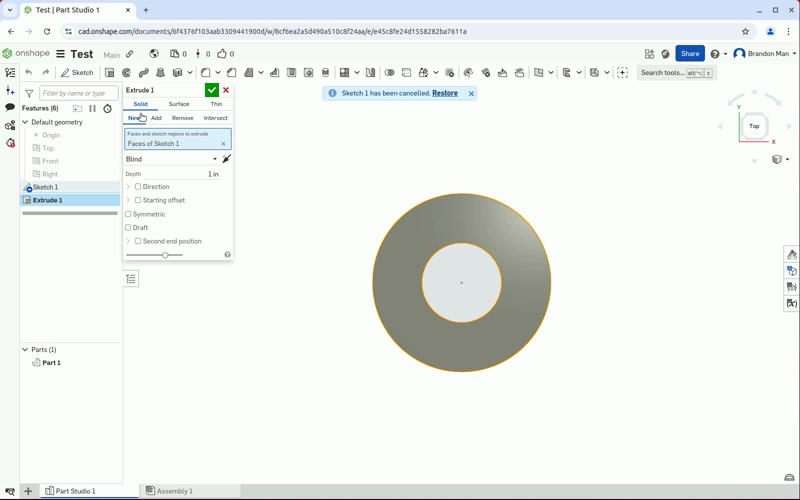
mouse_move(137, 120)
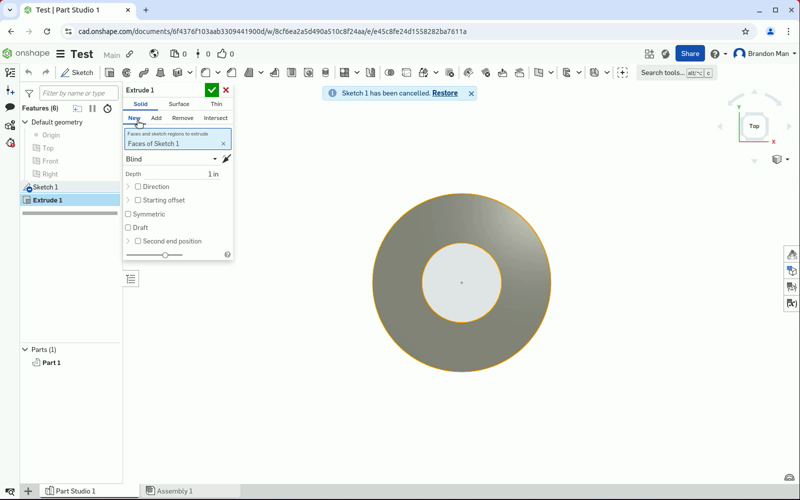
click(137, 120)
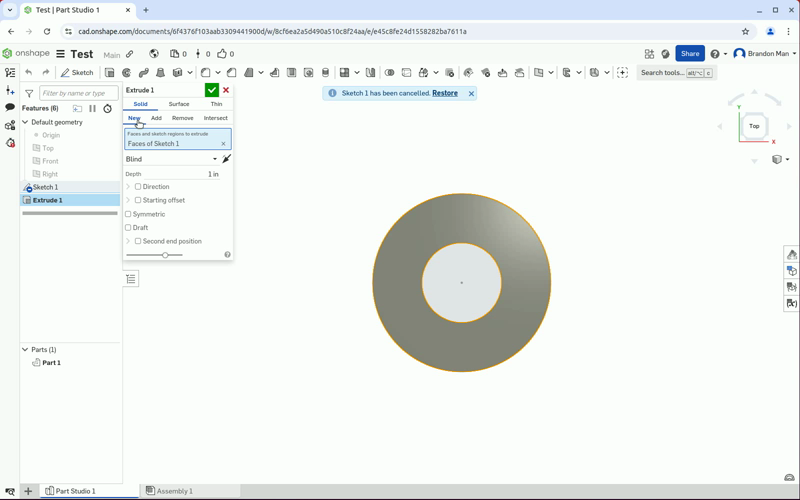
key(tab, 4)
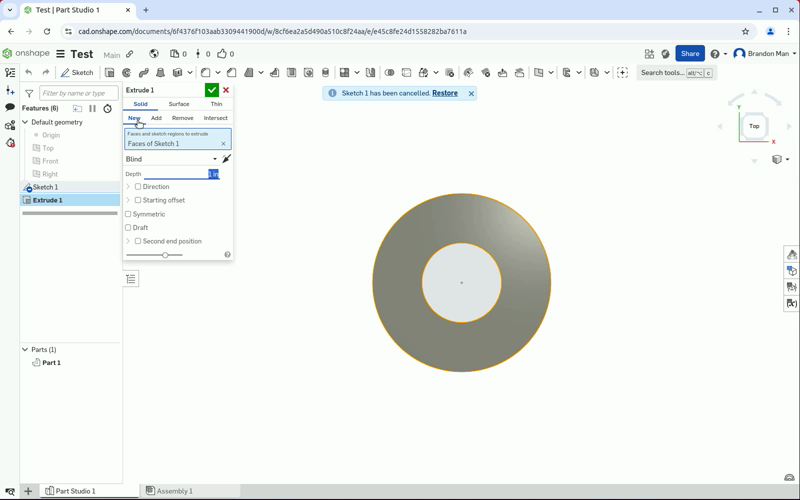
text(11.554)
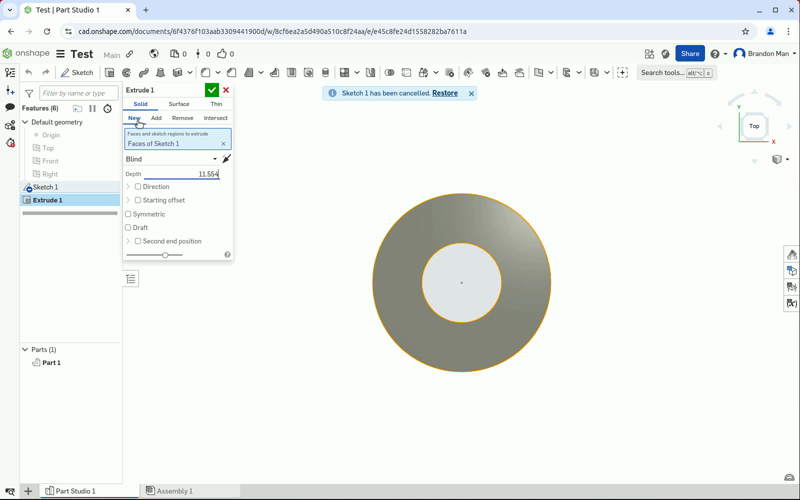
key(enter)
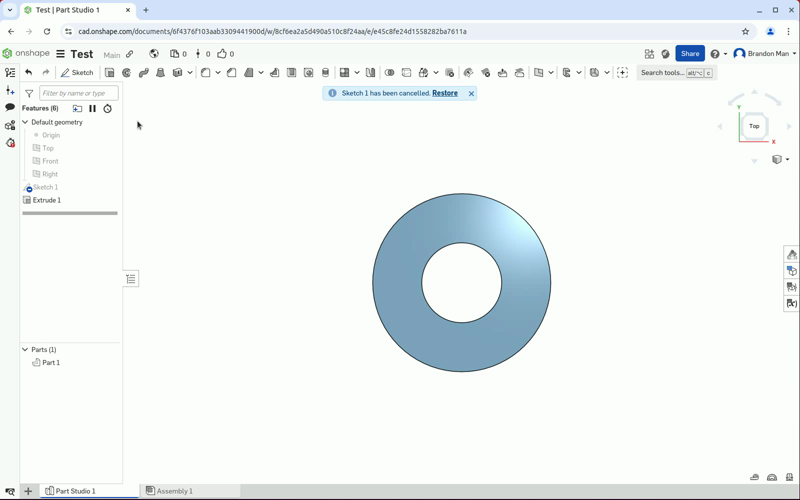
key(shift+h)
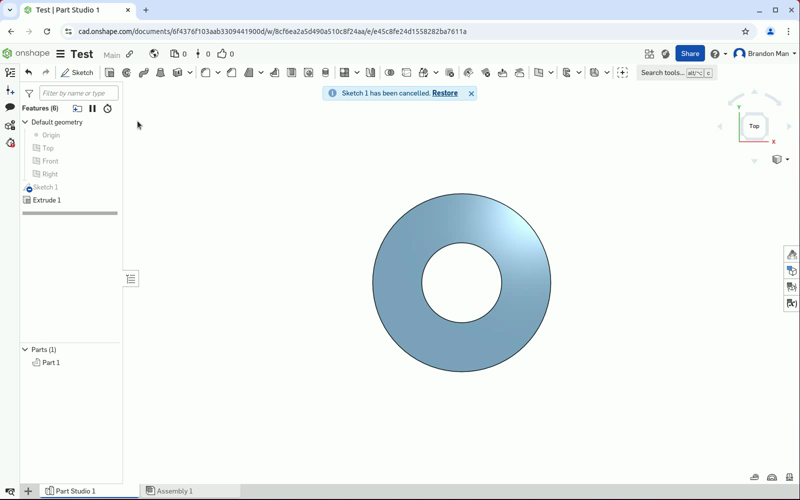
key(shift+h)
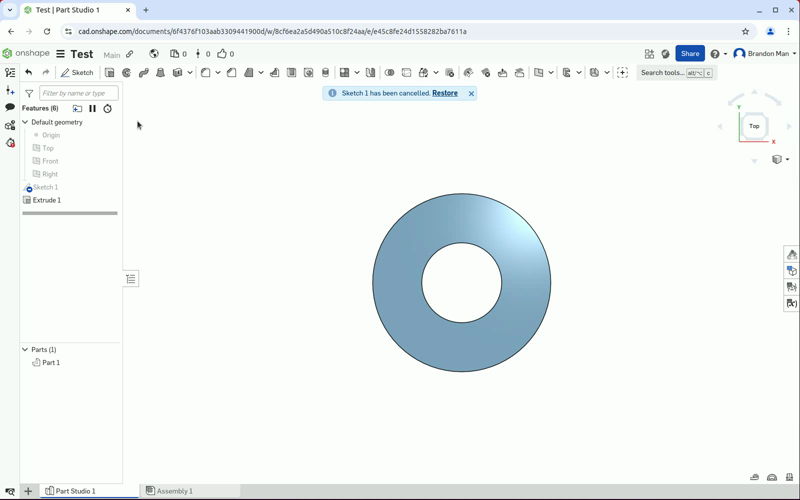
mouse_move(73, 189)
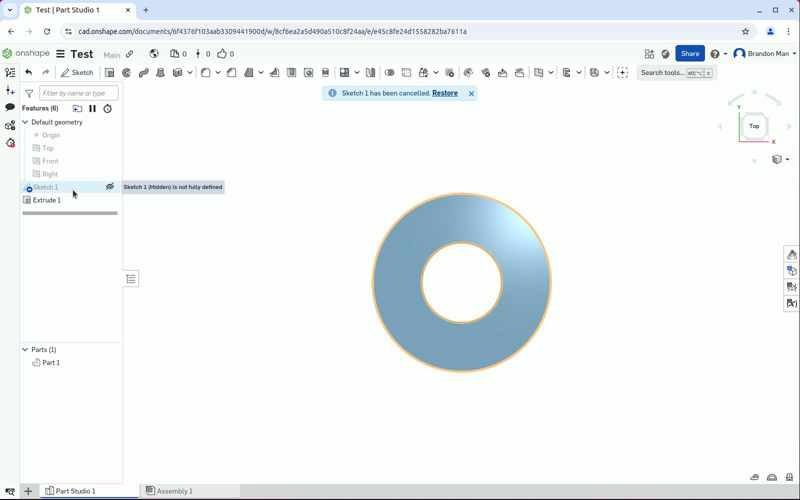
click(73, 189)
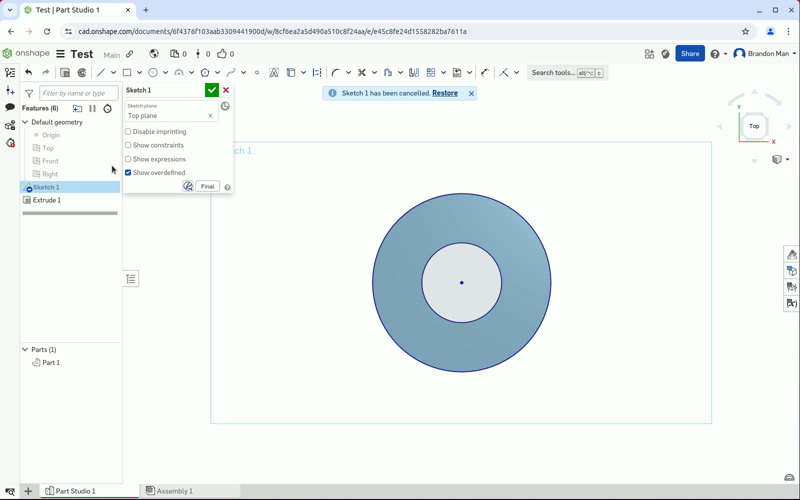
mouse_move(229, 92)
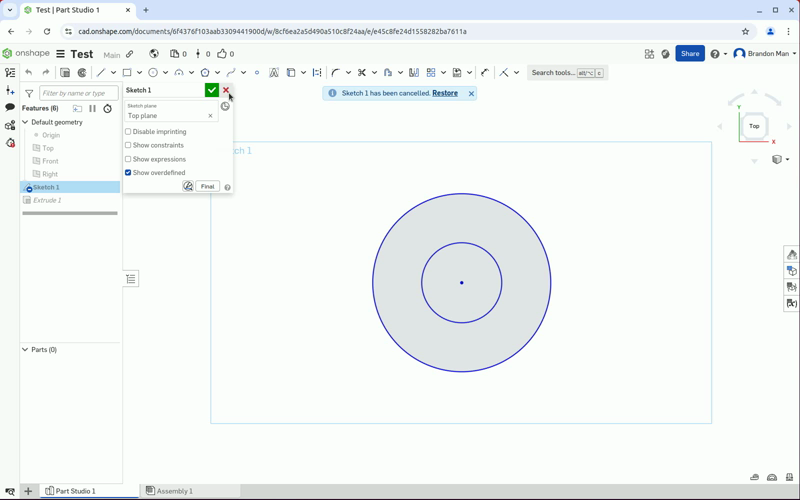
click(229, 92)
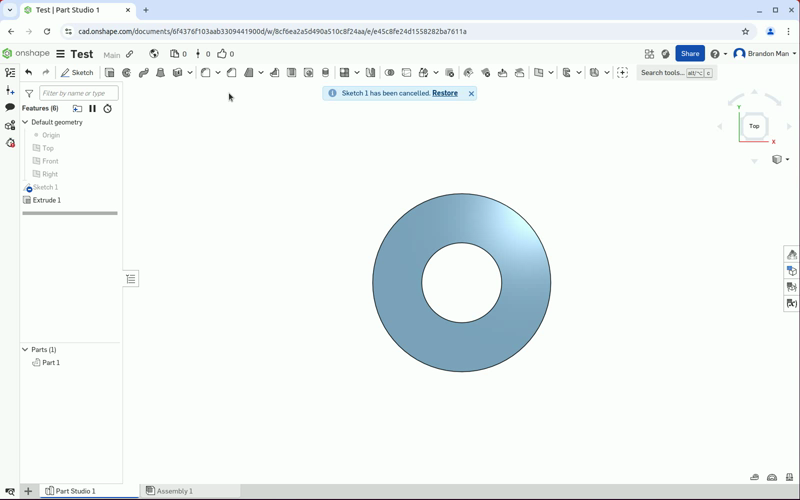
mouse_move(541, 75)
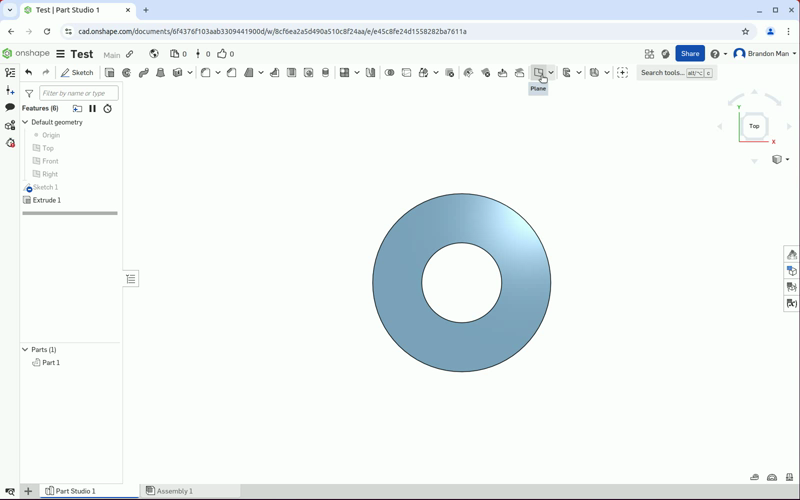
click(541, 75)
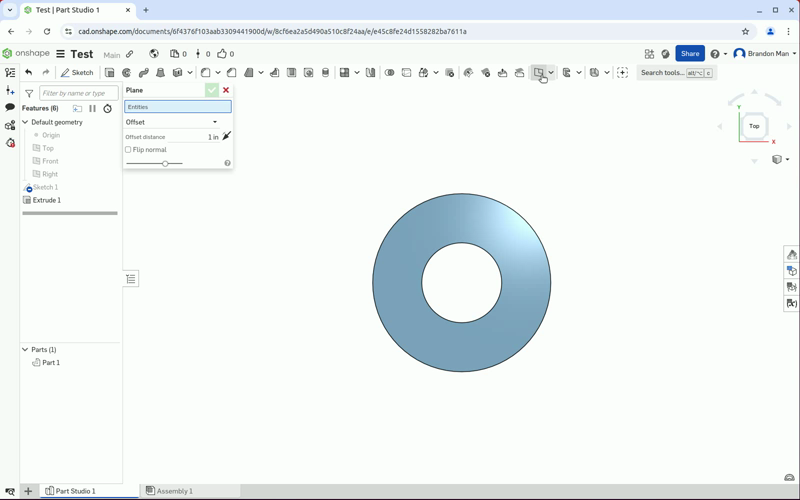
mouse_move(73, 150)
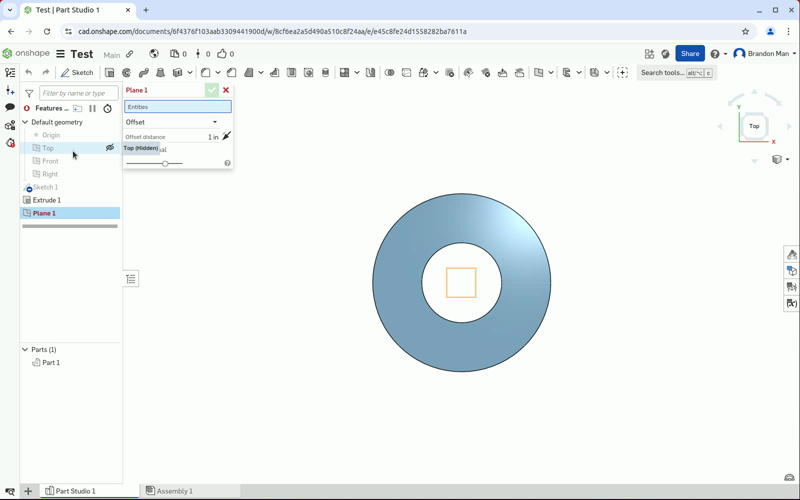
click(73, 150)
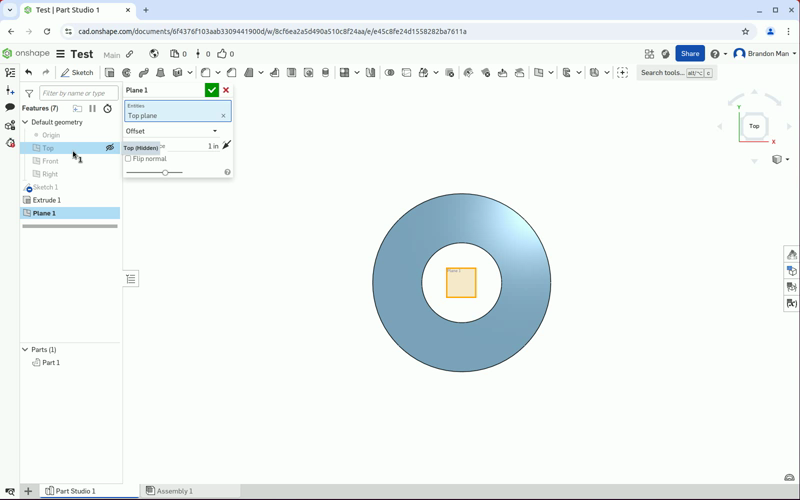
key(tab, 2)
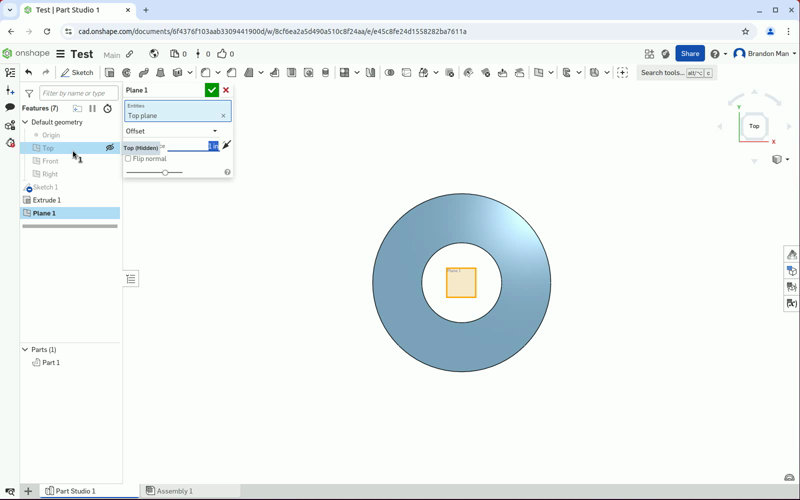
text(11.554)
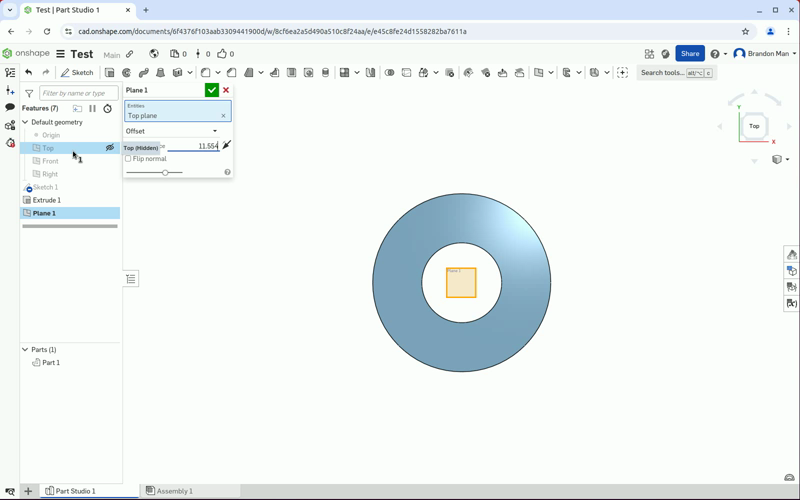
key(enter, 2)
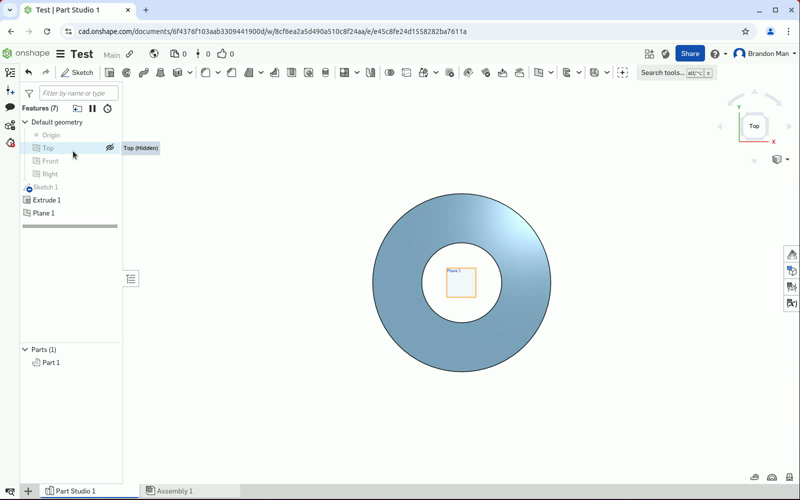
key(shift+s)
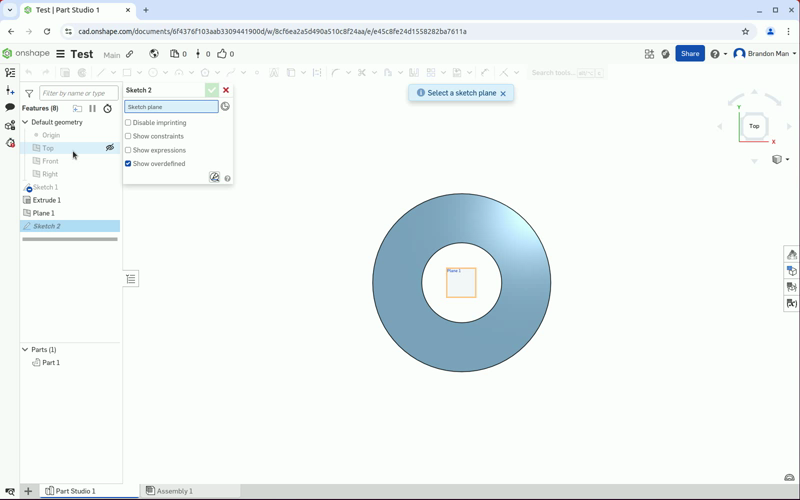
mouse_move(73, 215)
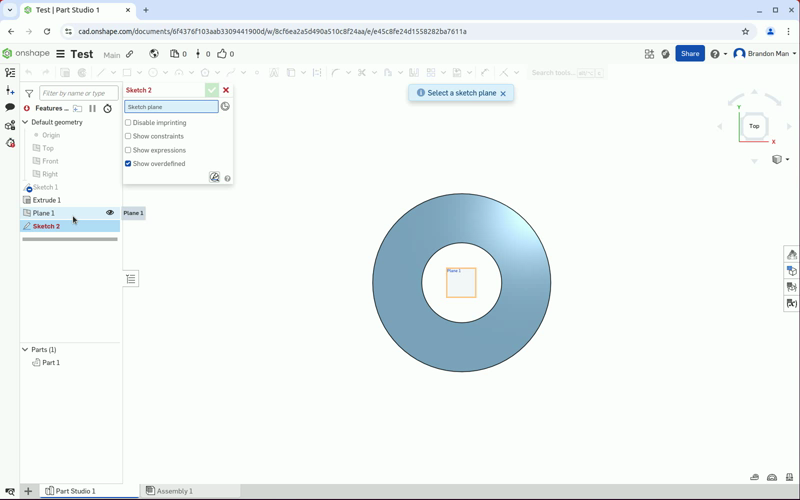
click(73, 215)
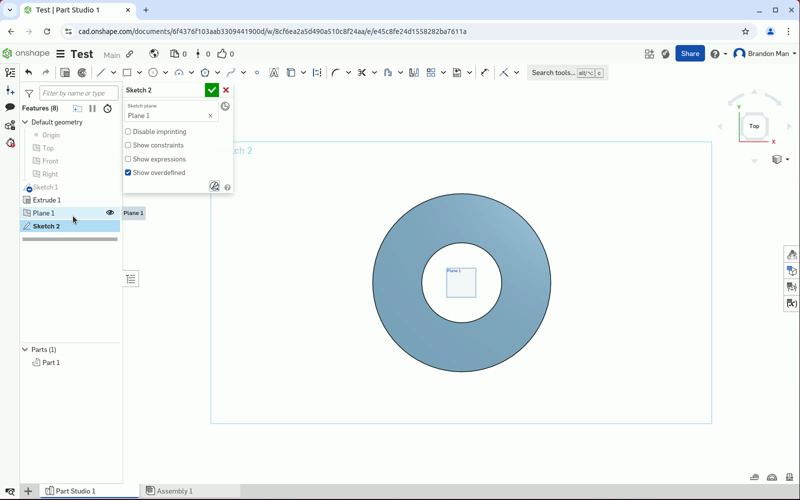
mouse_move(73, 352)
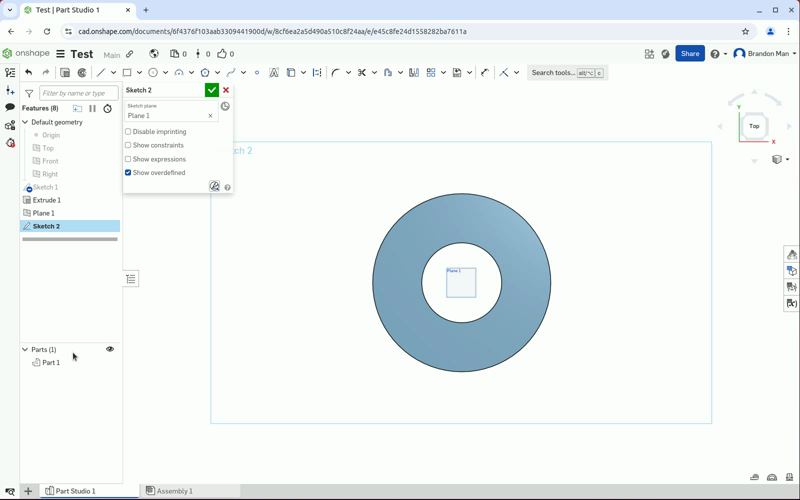
key(y)
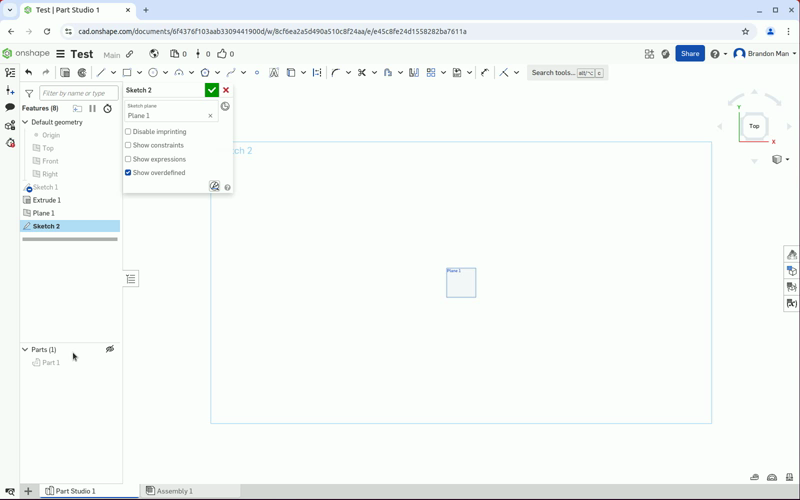
key(c)
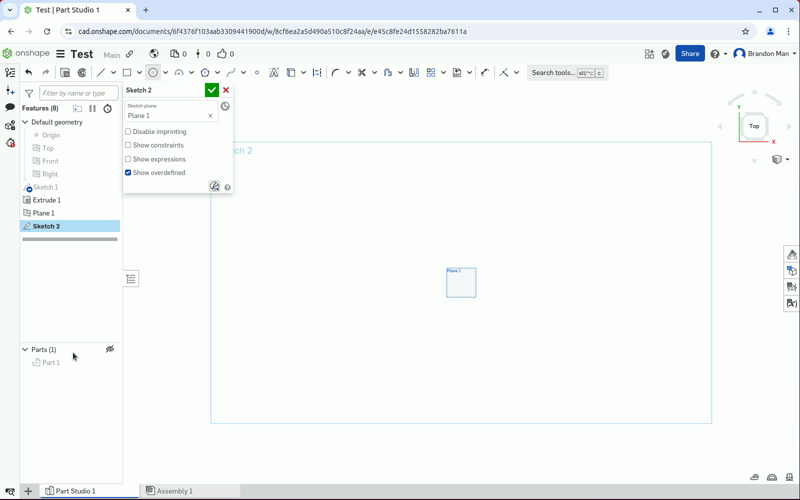
key_down(shift)
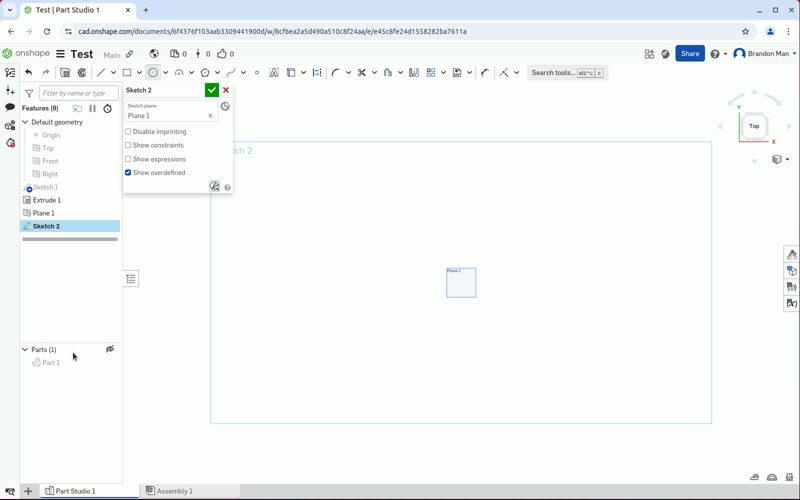
mouse_move(461, 282)
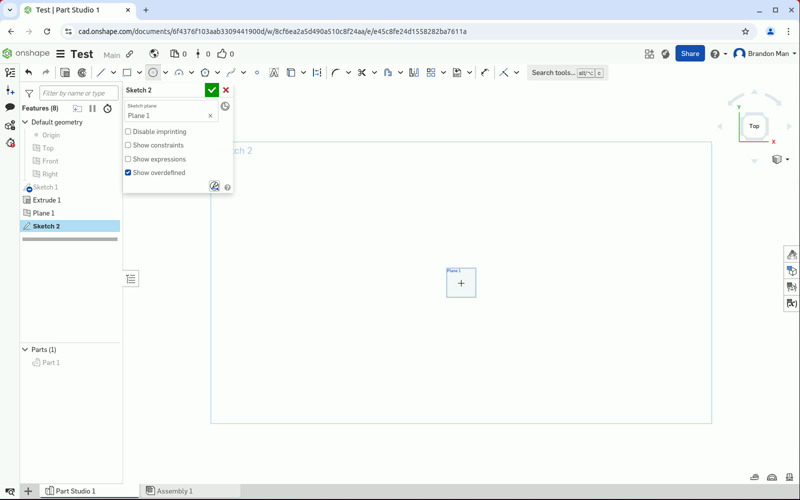
click(461, 282)
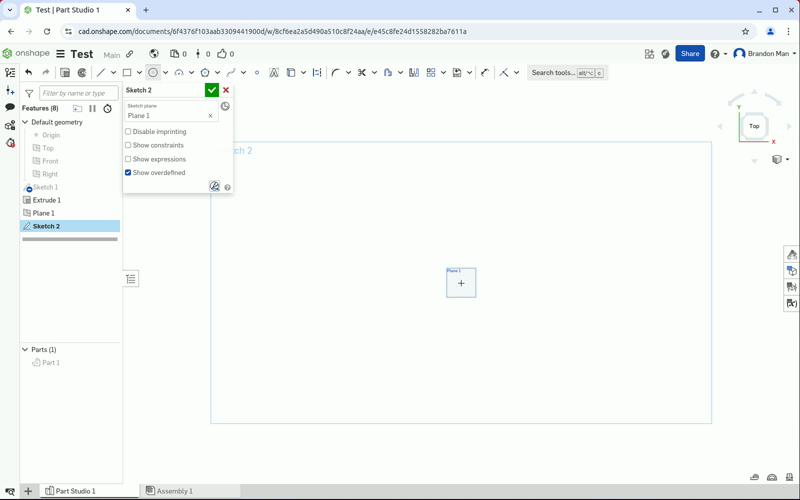
key_up(shift)
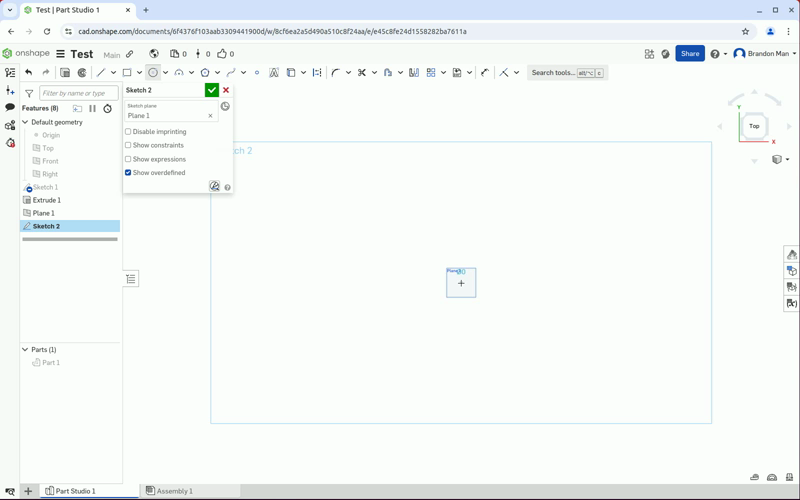
mouse_move(522, 282)
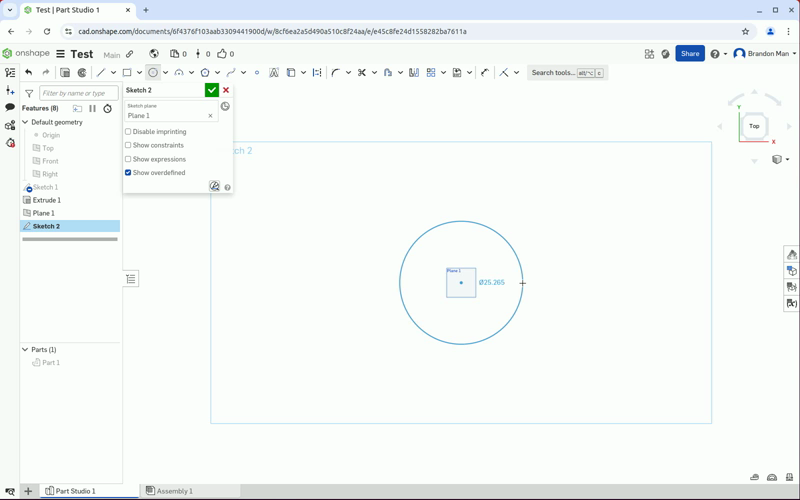
click(522, 282)
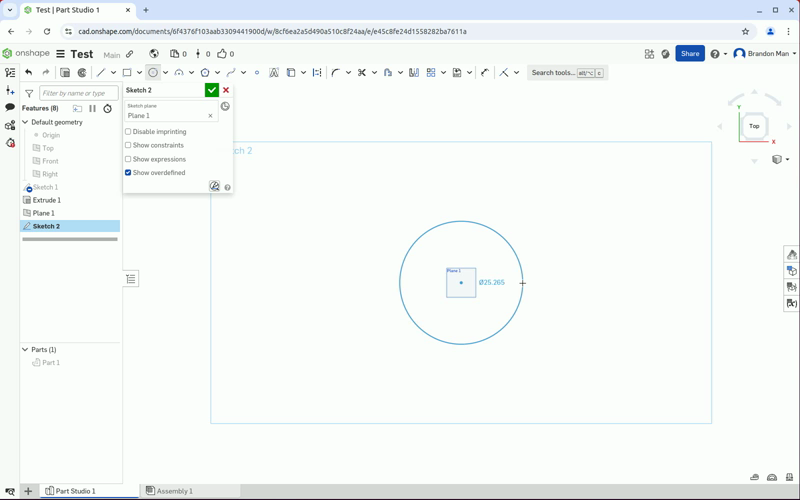
key(esc)
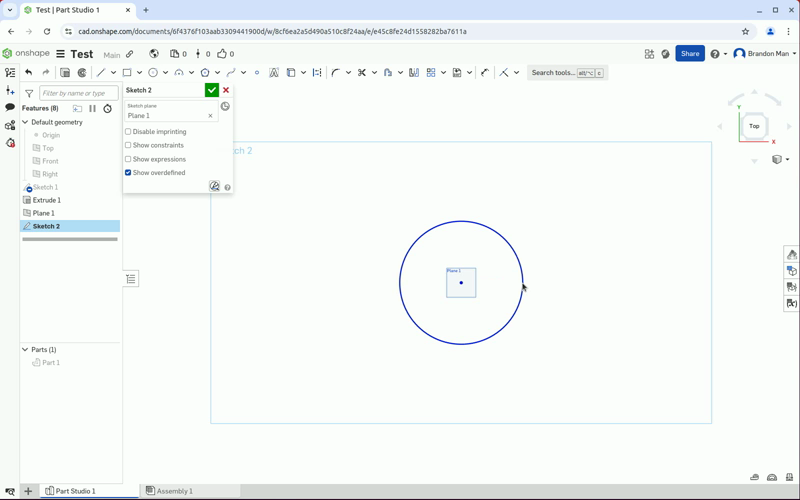
key(c)
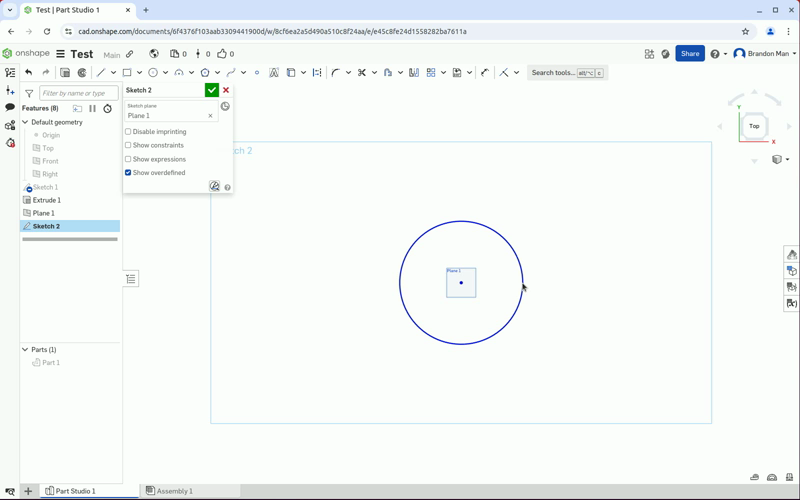
key_down(shift)
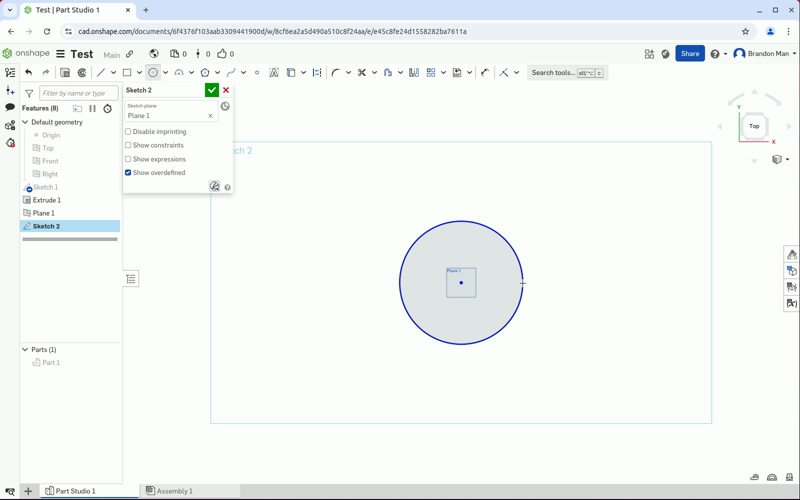
mouse_move(461, 282)
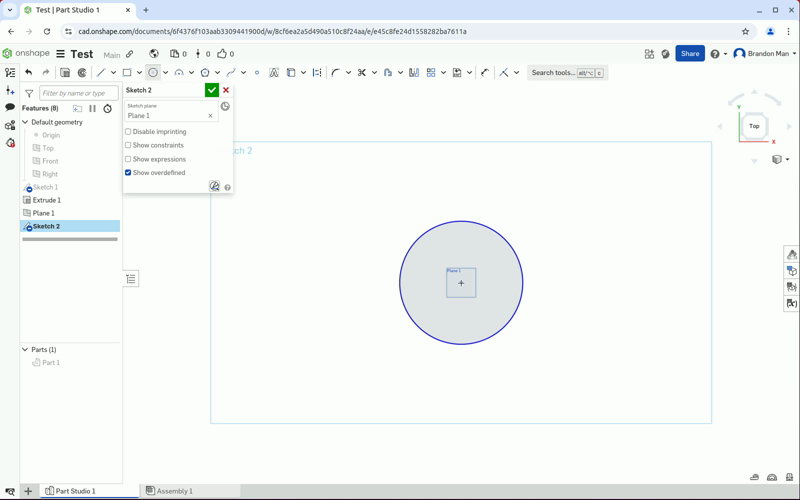
click(461, 282)
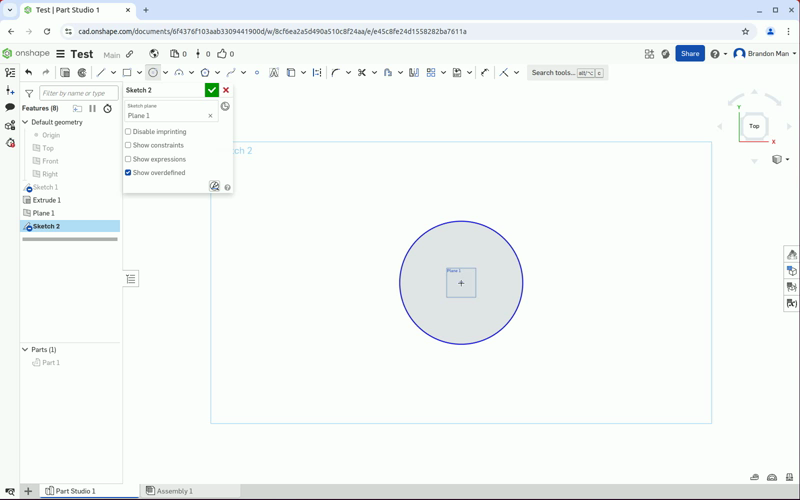
key_up(shift)
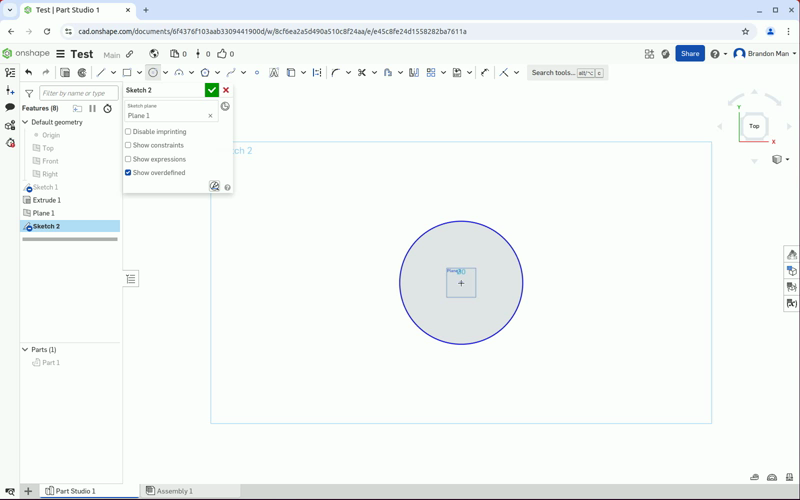
mouse_move(499, 282)
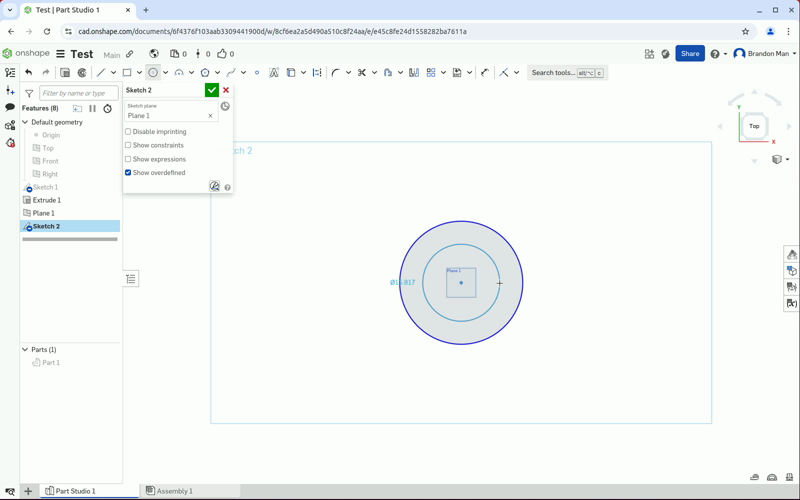
click(499, 282)
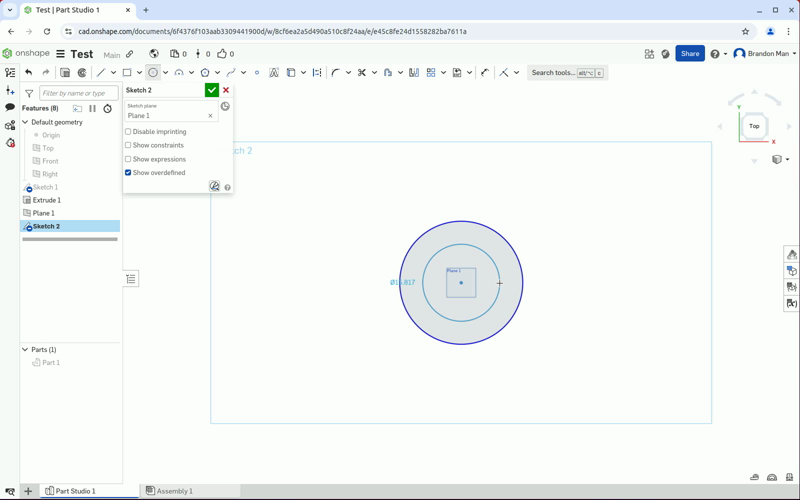
key(esc)
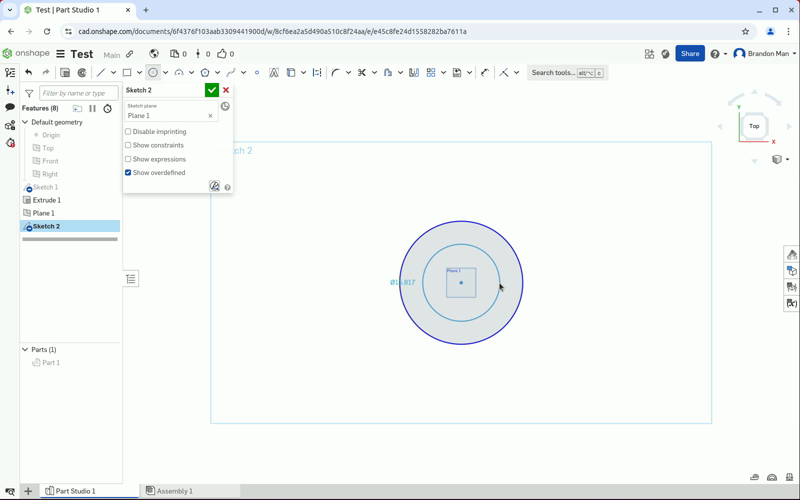
mouse_move(480, 333)
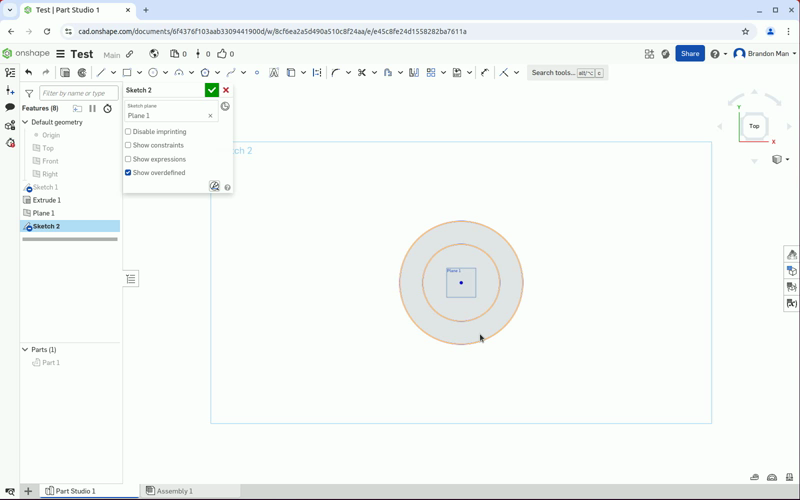
click(480, 333)
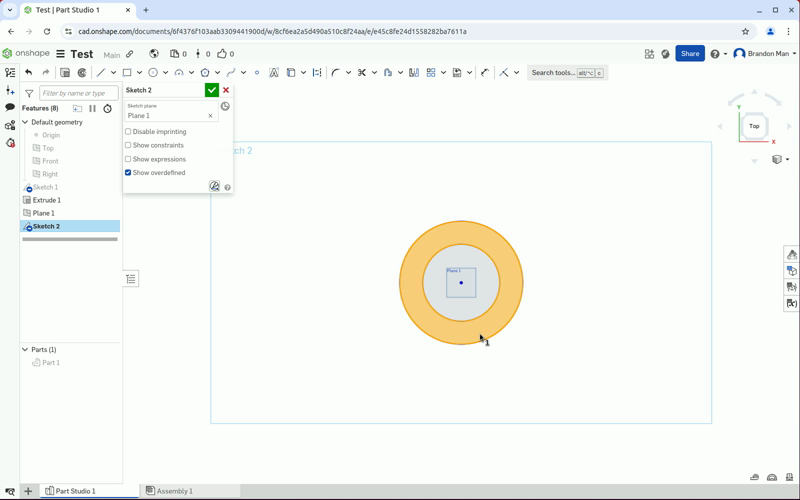
mouse_move(73, 352)
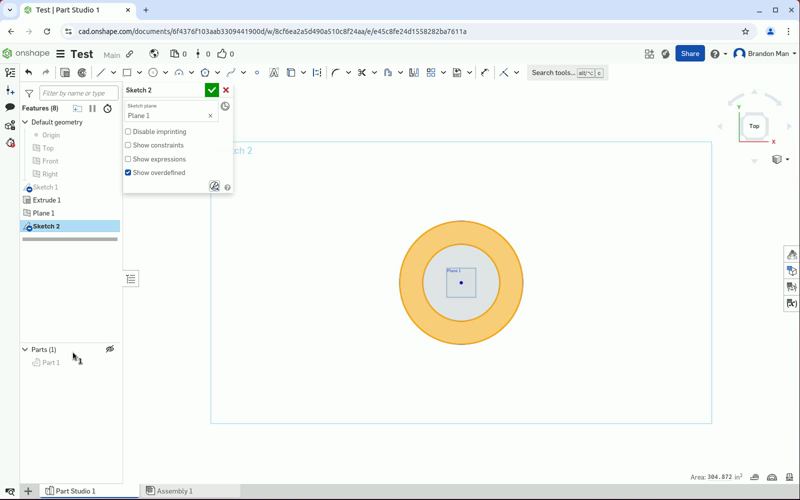
key(shift+y)
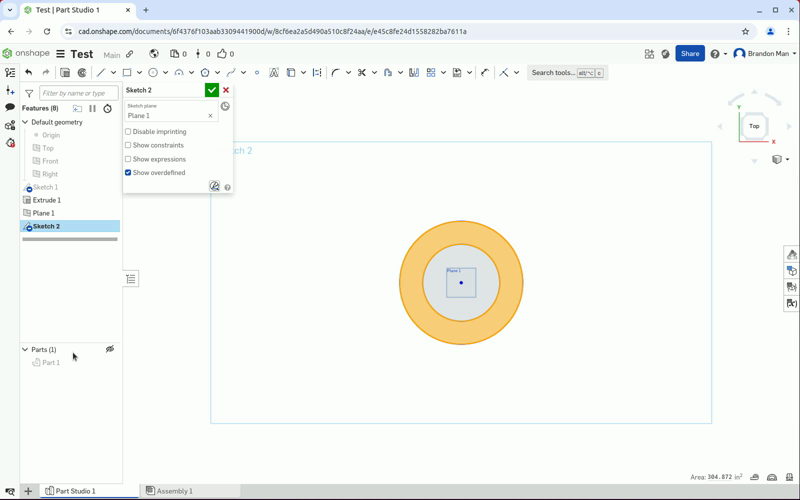
key(shift+e)
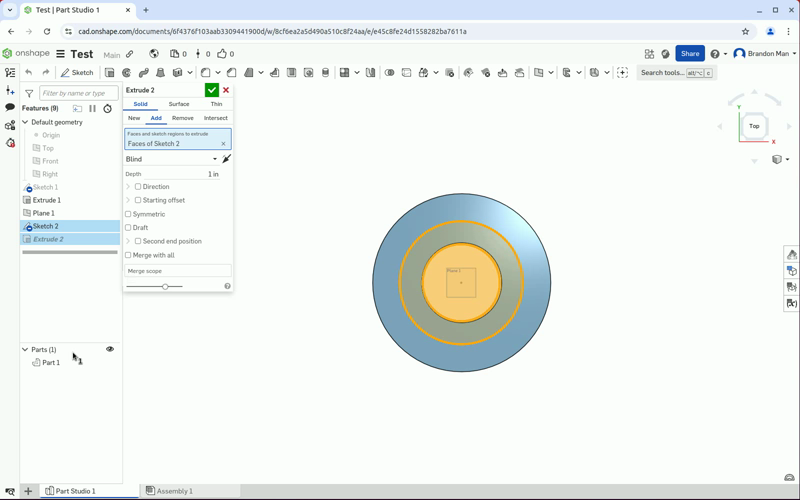
mouse_move(143, 106)
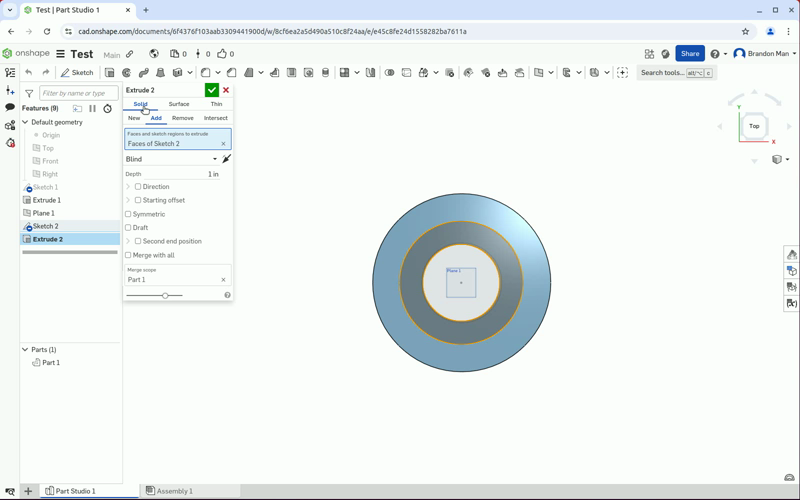
click(143, 106)
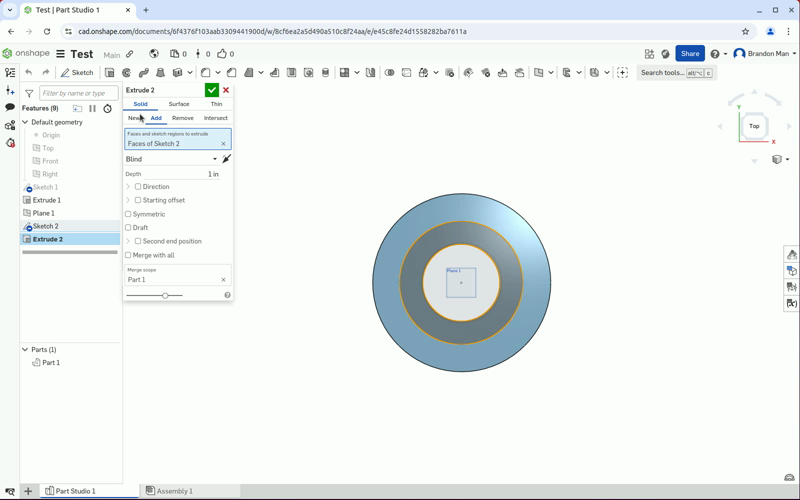
mouse_move(137, 120)
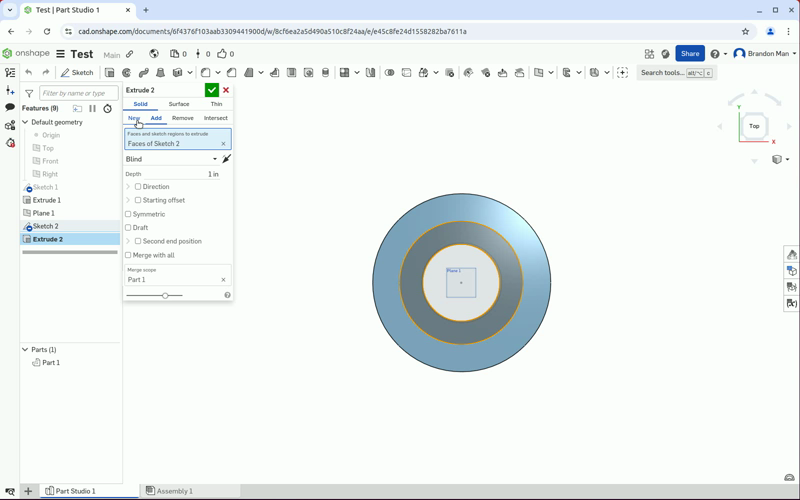
click(137, 120)
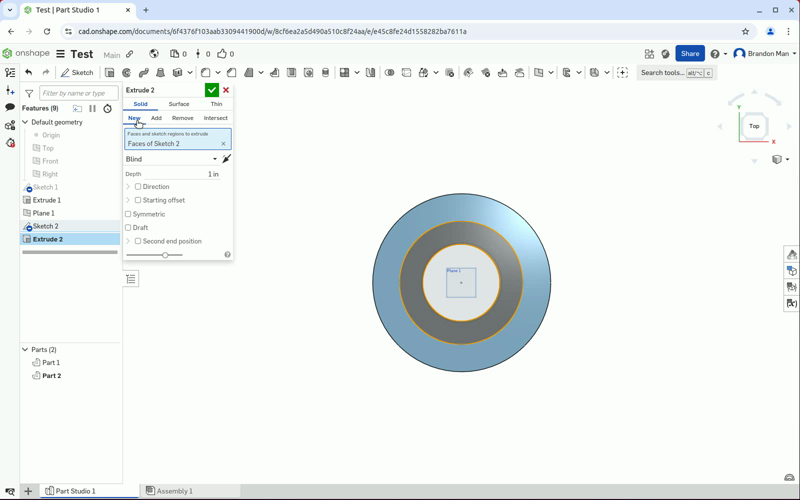
key(tab, 4)
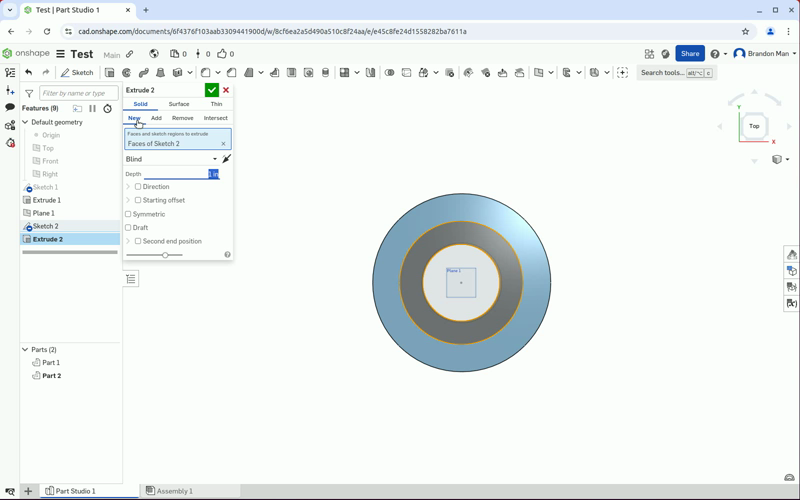
text(11.554)
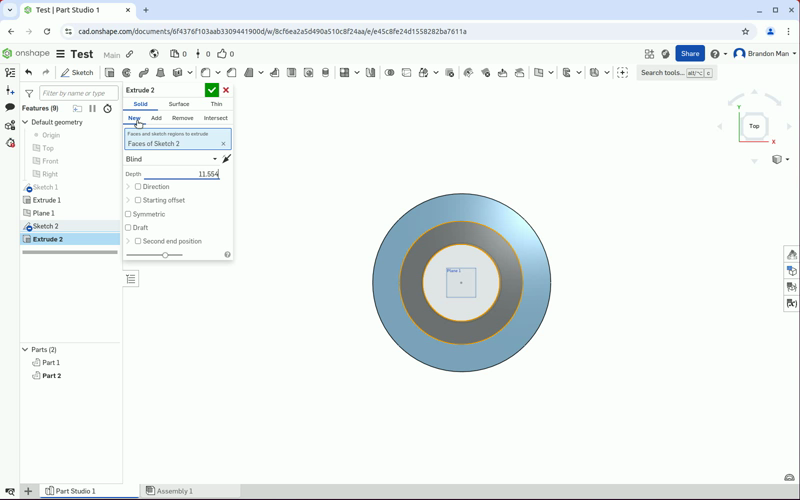
key(enter)
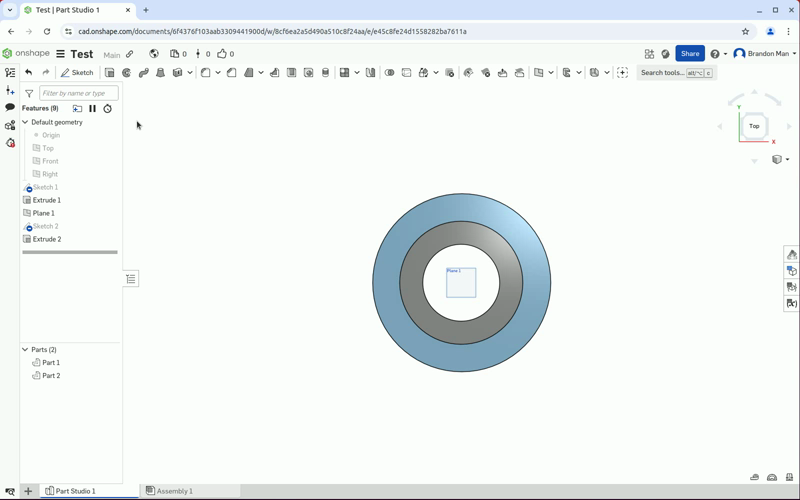
key(shift+h)
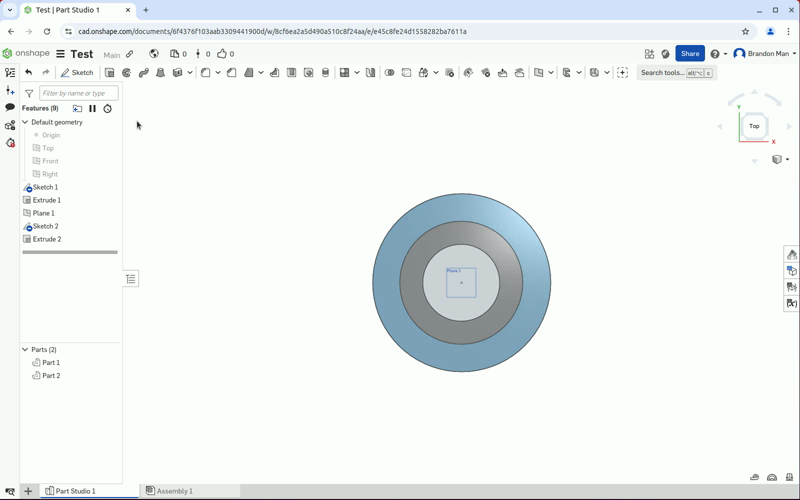
key(shift+h)
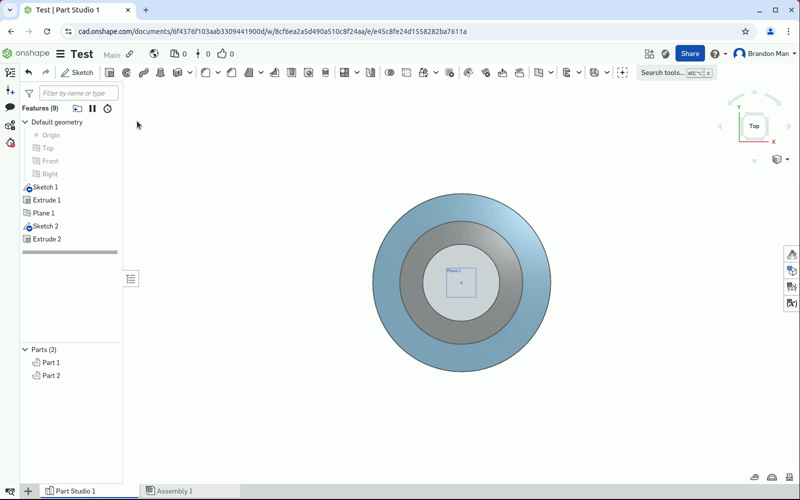
key(shift+7)
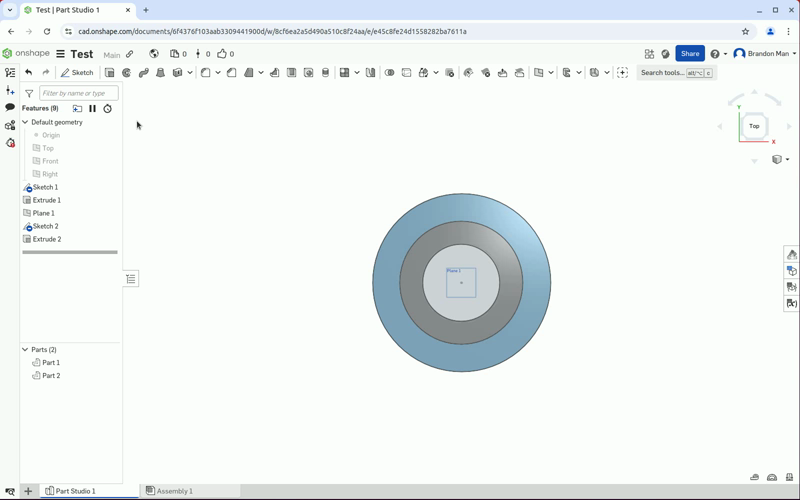
key(up, 3)
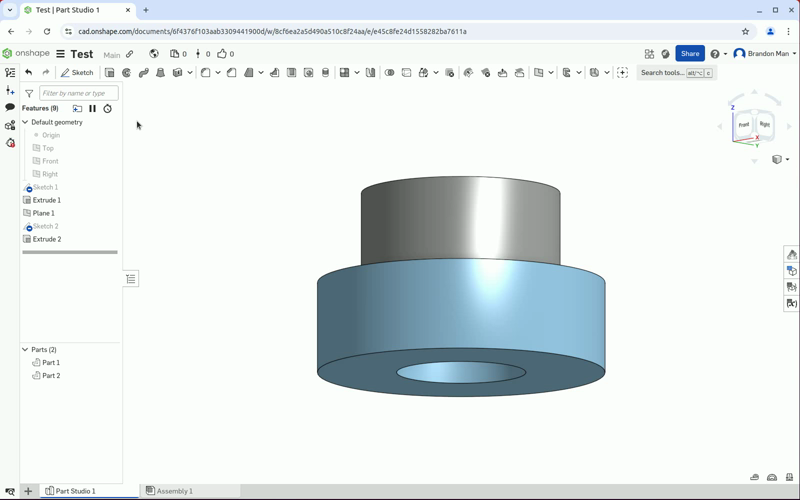
key(left, 3)
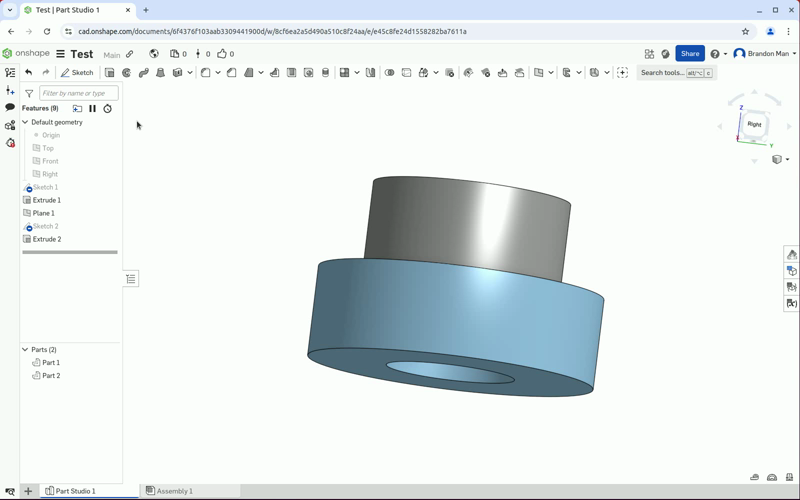
key(right, 3)
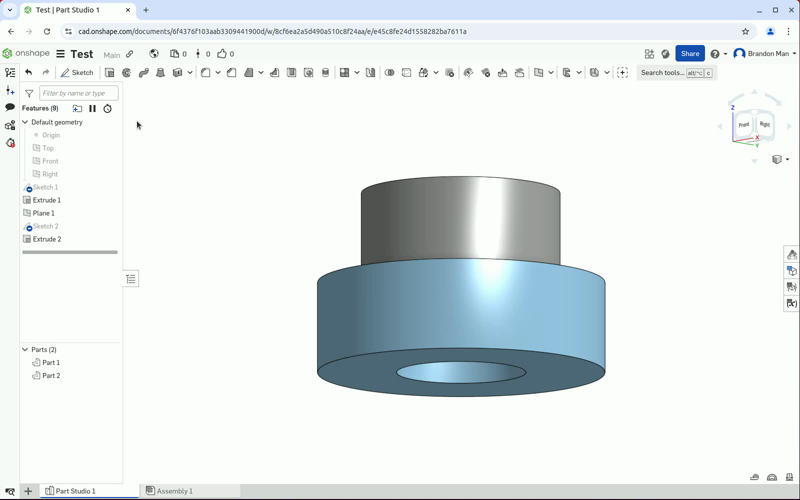
key(down, 3)
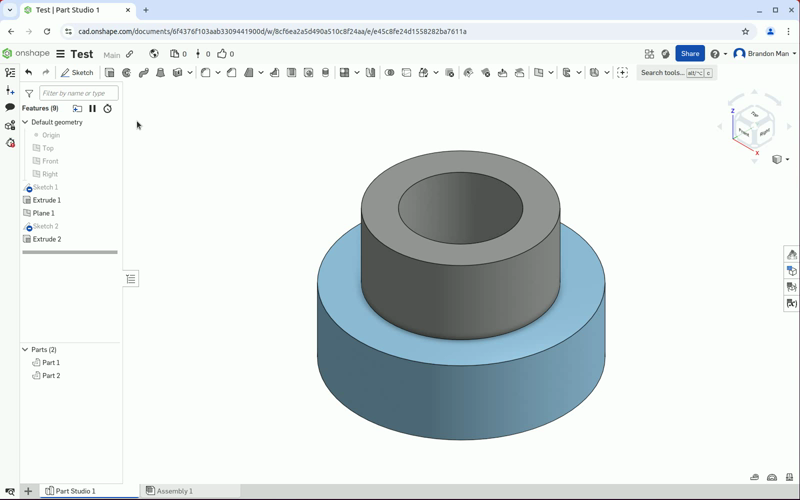
mouse_move(73, 189)
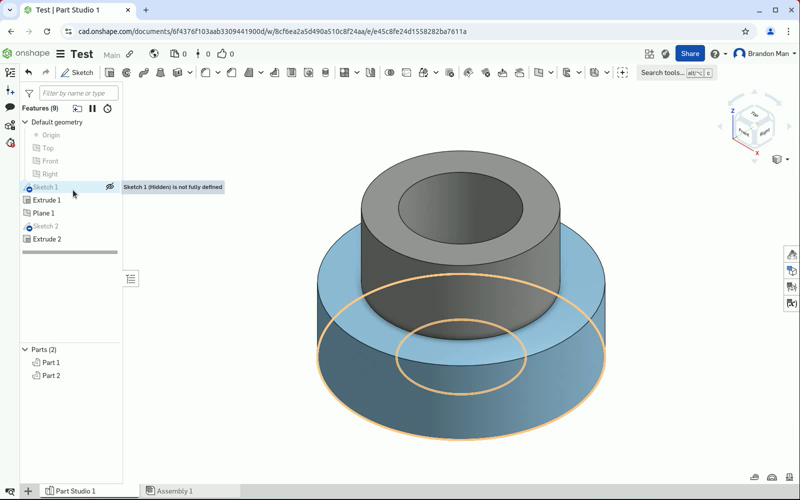
click(73, 189)